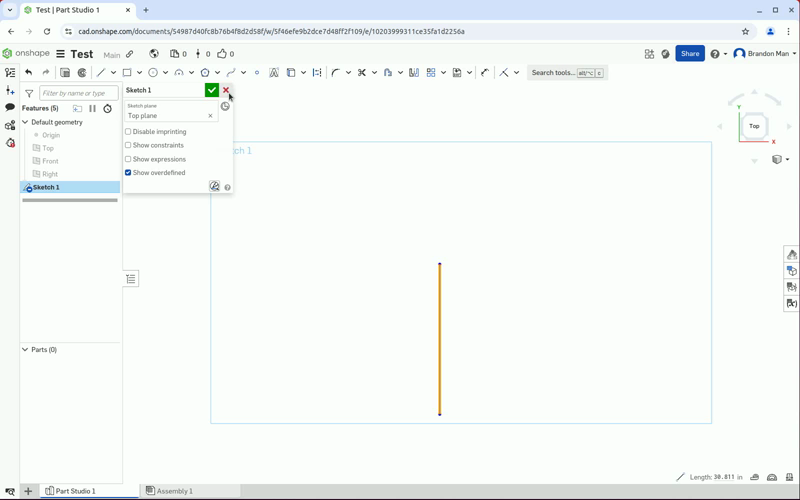
key(shift+h)
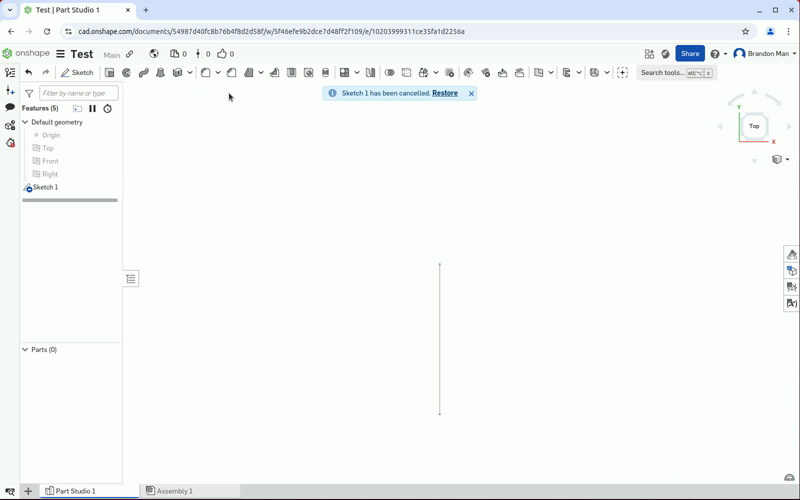
key(shift+s)
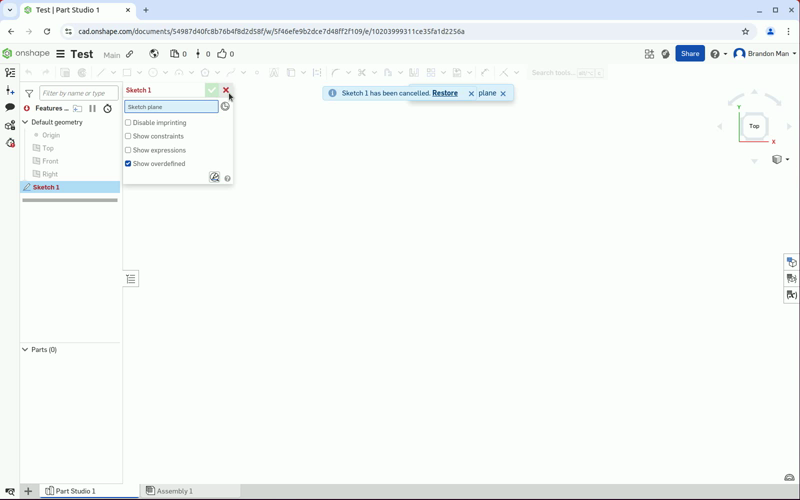
mouse_move(73, 150)
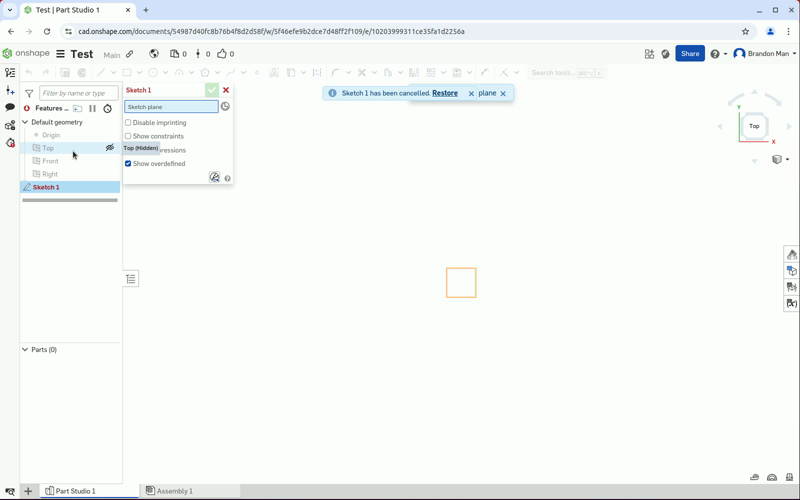
click(73, 150)
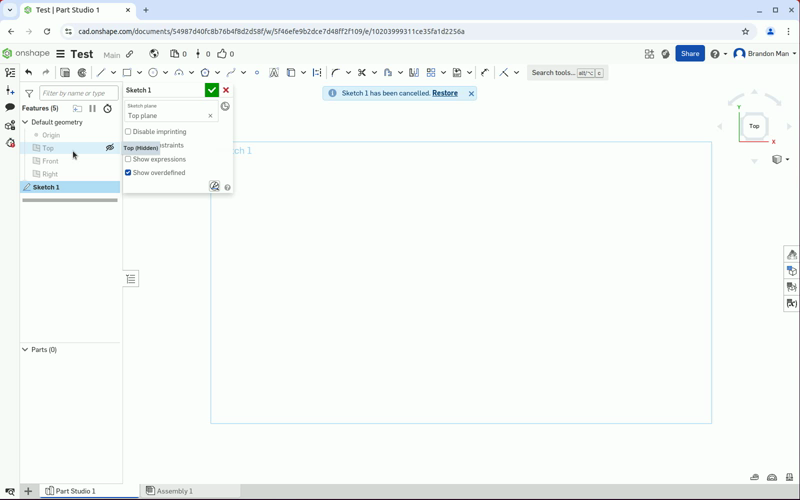
mouse_move(73, 352)
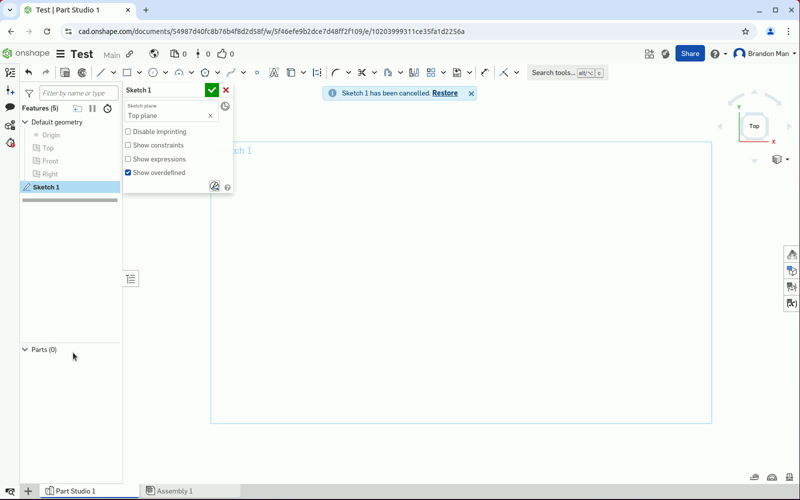
key(y)
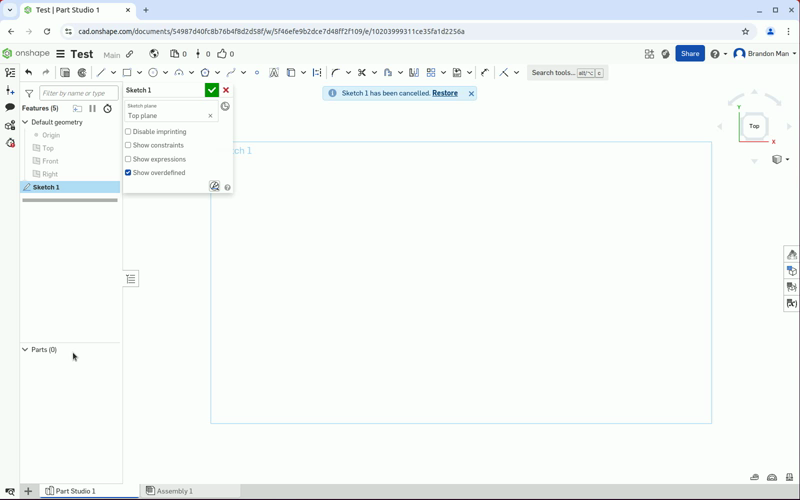
key(l)
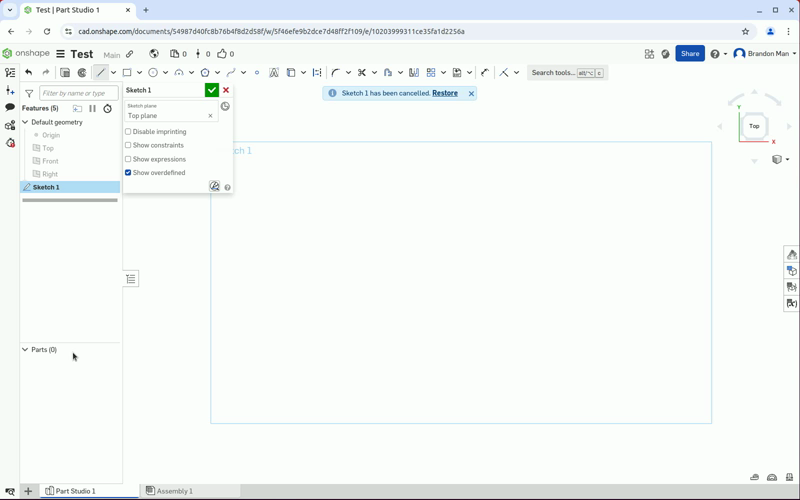
key_down(shift)
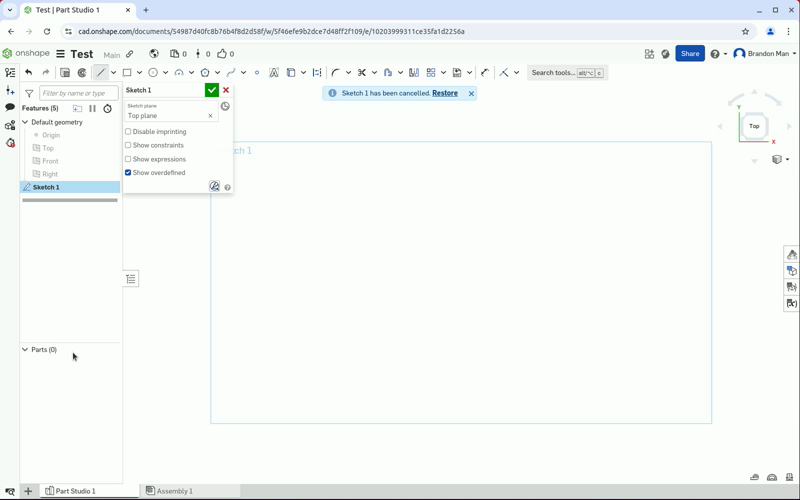
mouse_move(438, 247)
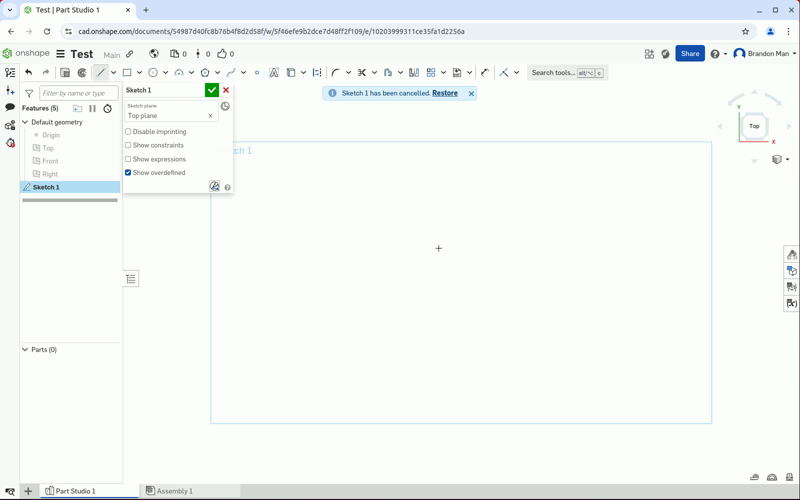
click(438, 247)
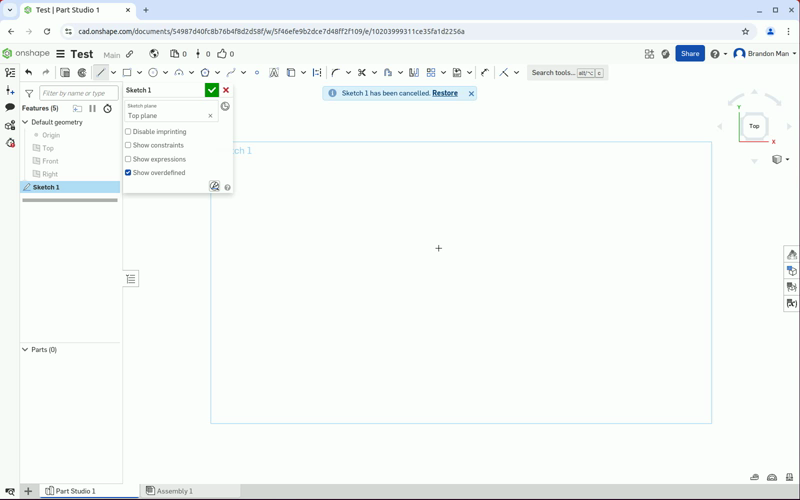
key_up(shift)
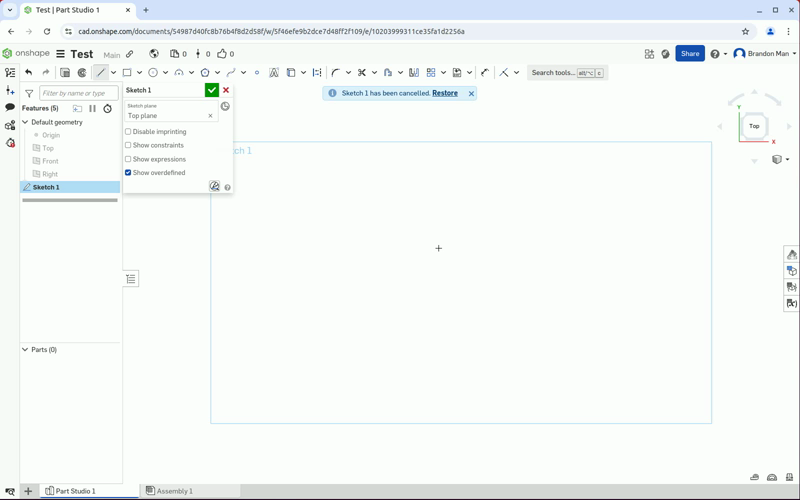
key_down(shift)
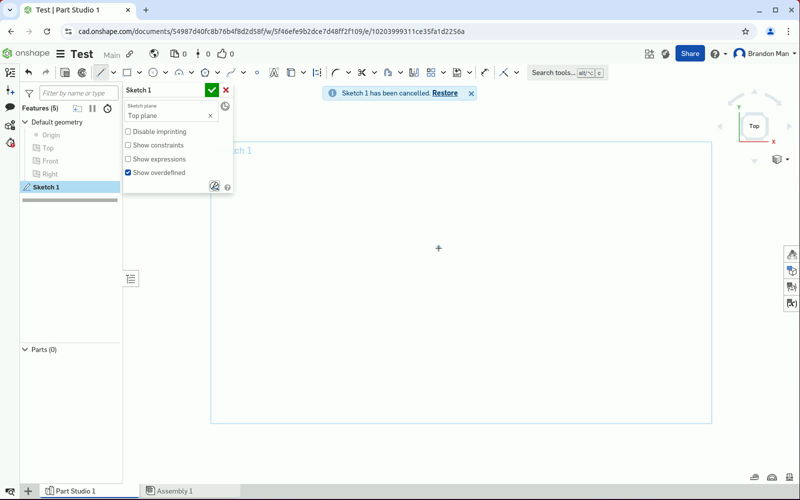
mouse_move(507, 247)
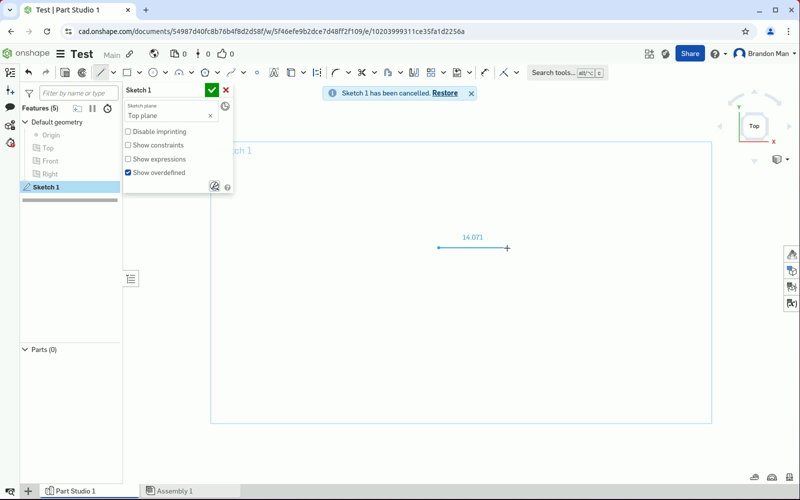
click(507, 247)
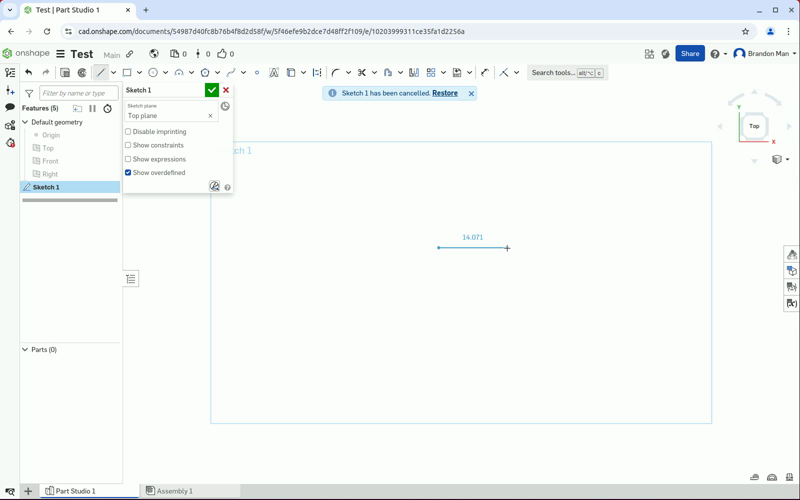
key_up(shift)
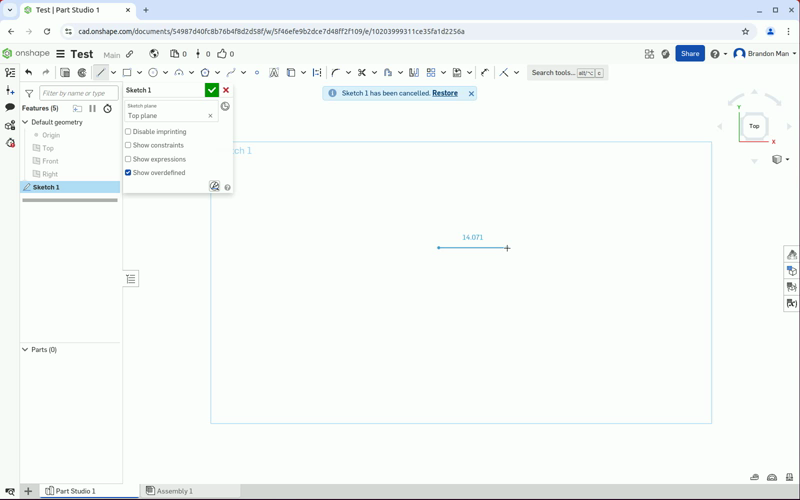
key_down(shift)
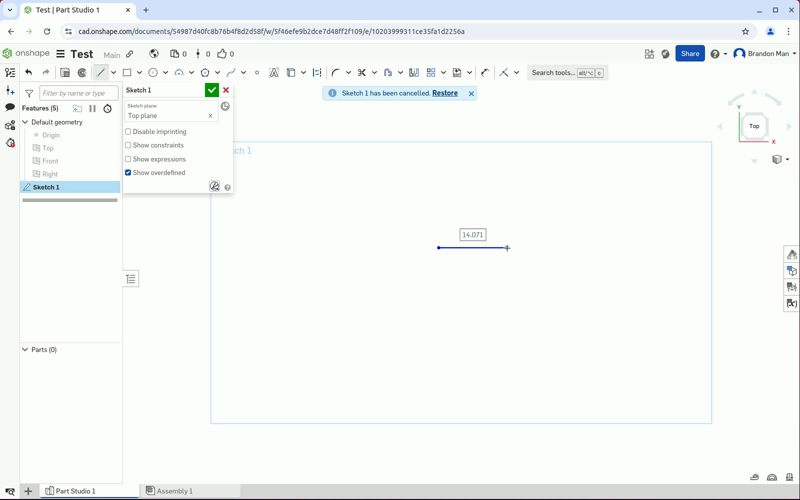
mouse_move(537, 247)
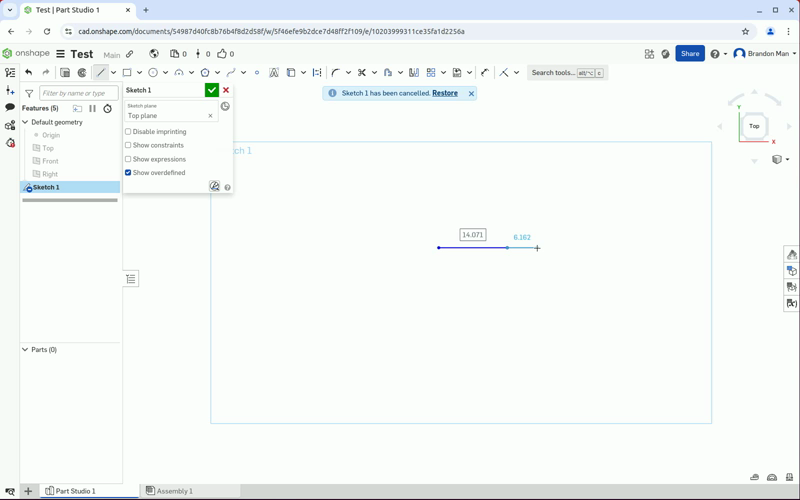
mouse_move(507, 237)
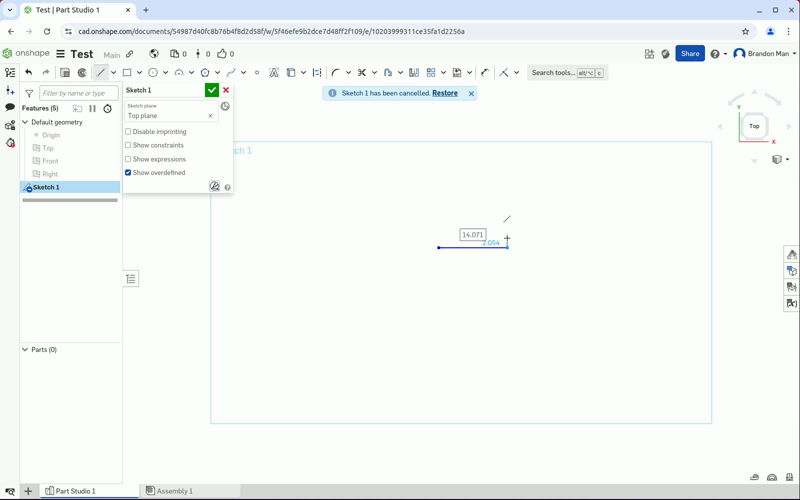
click(507, 237)
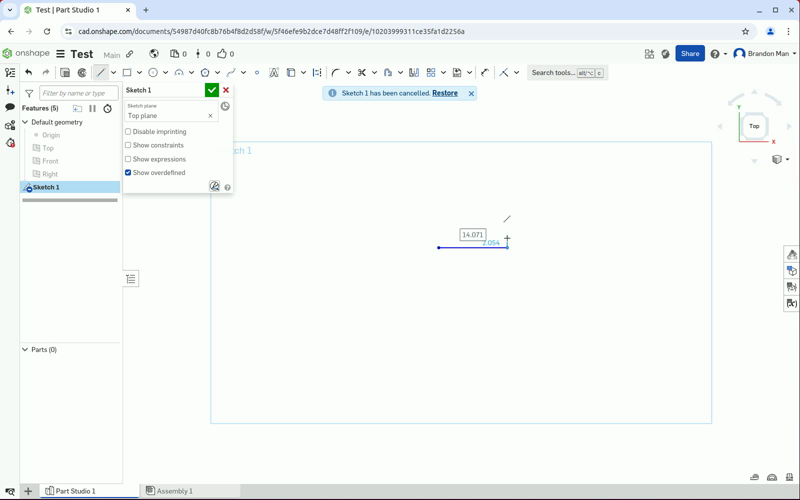
key_up(shift)
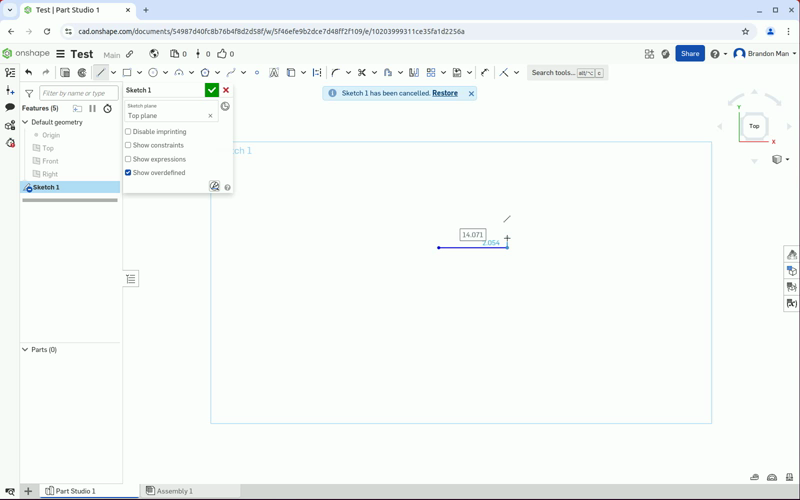
key_down(shift)
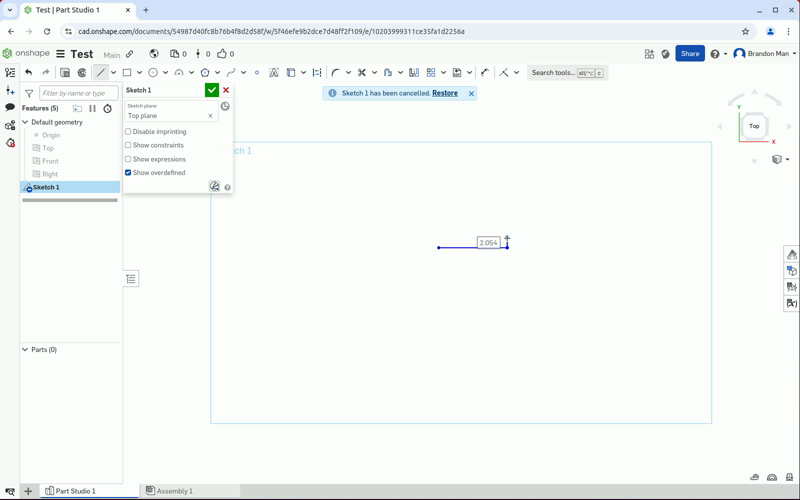
mouse_move(438, 237)
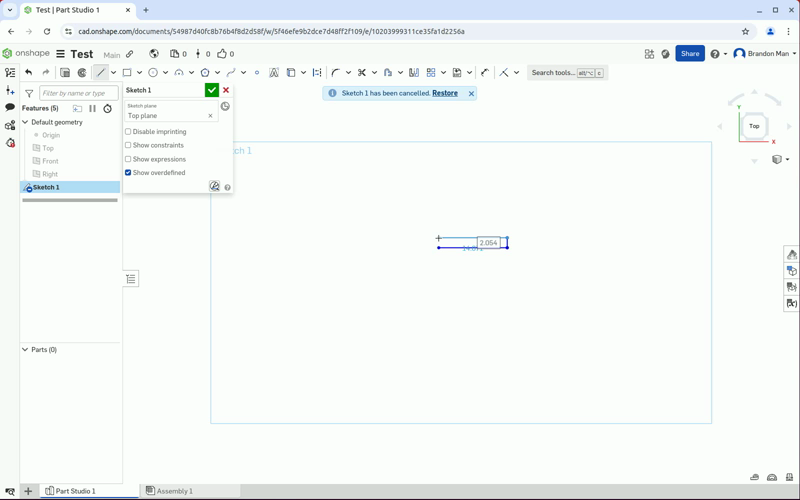
click(438, 237)
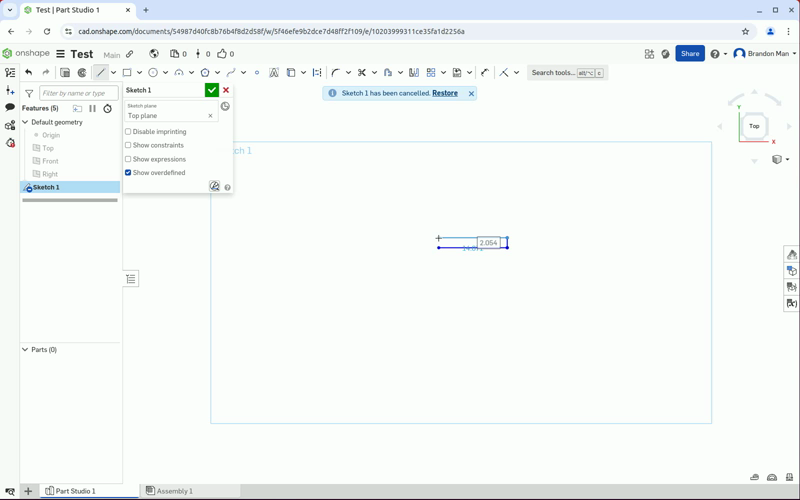
key_up(shift)
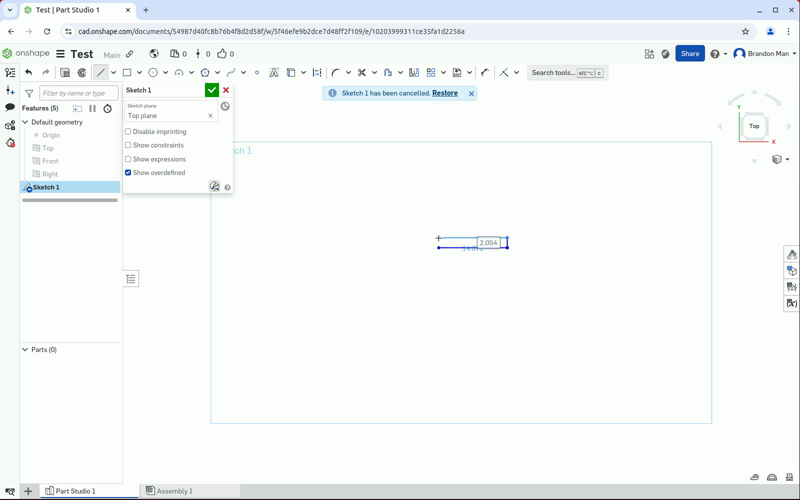
mouse_move(468, 237)
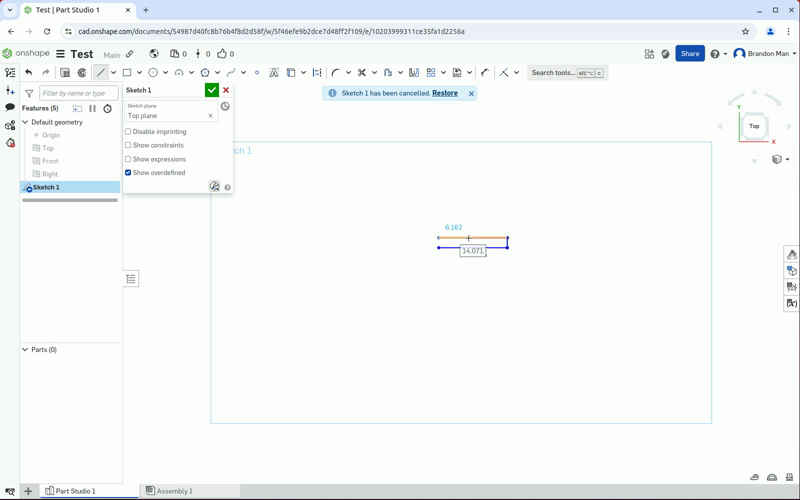
key_down(shift)
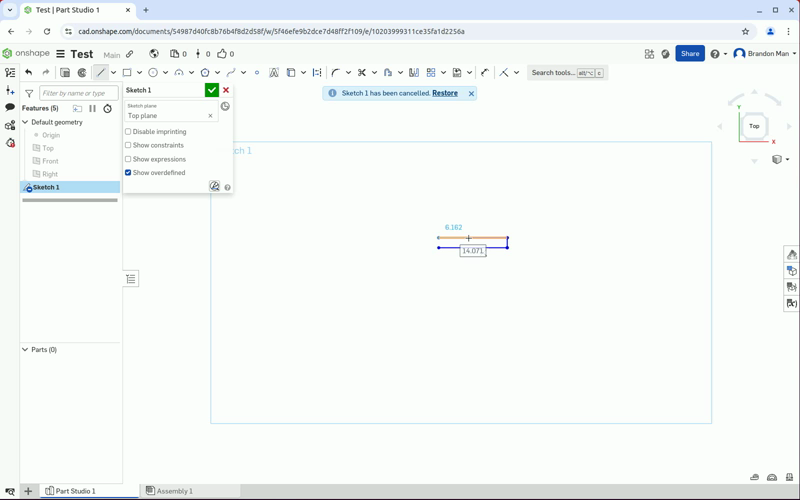
mouse_move(438, 247)
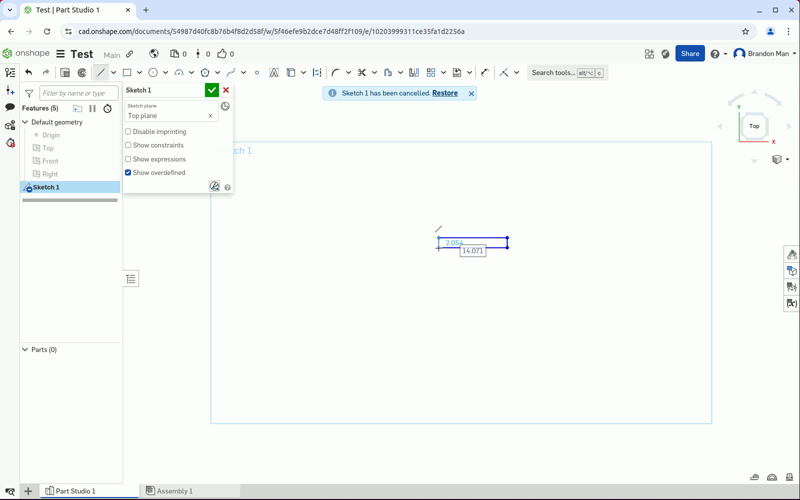
key_up(shift)
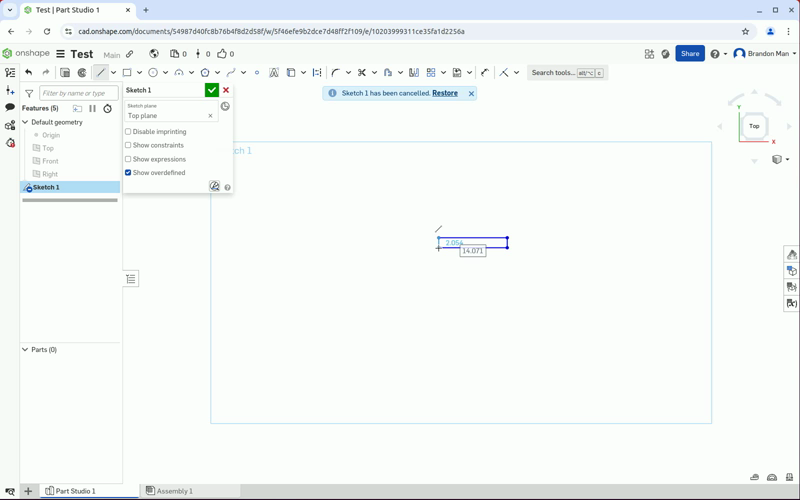
click(438, 247)
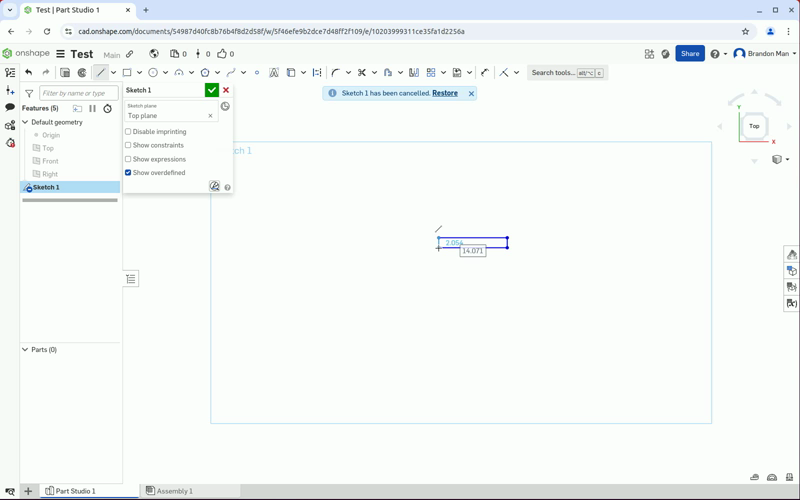
key(esc)
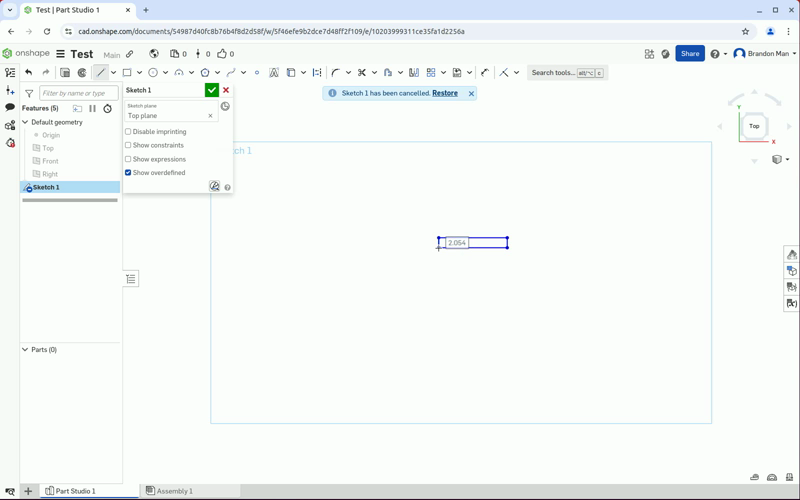
mouse_move(465, 238)
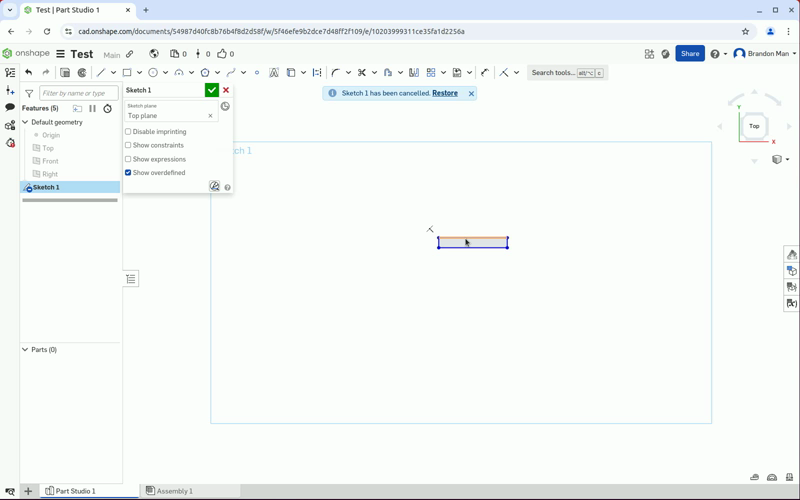
scroll(6)
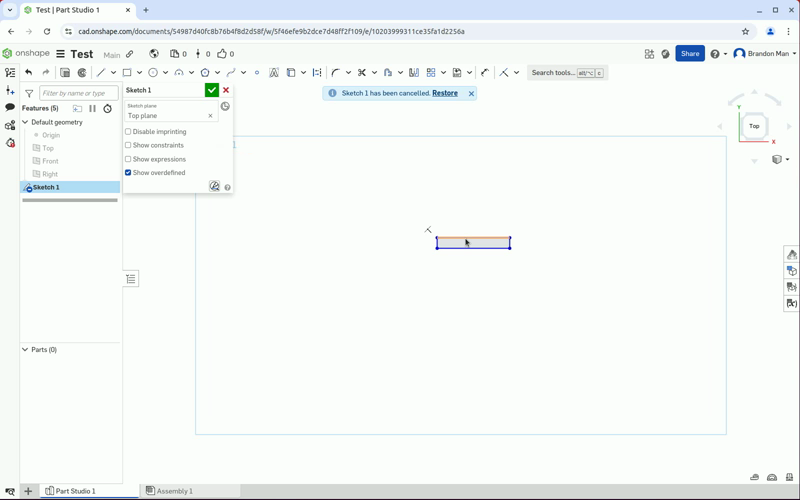
scroll(6)
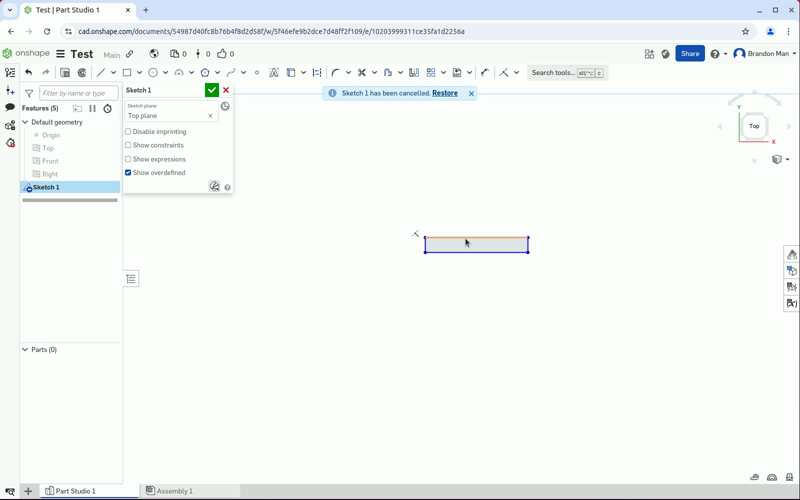
scroll(6)
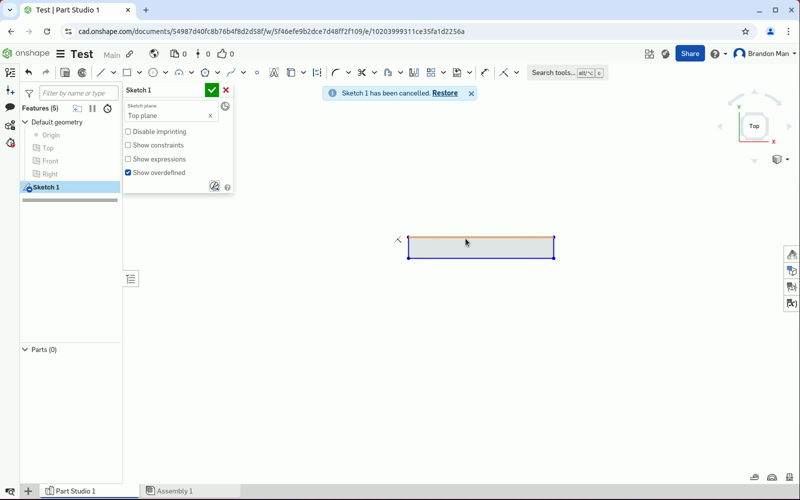
scroll(6)
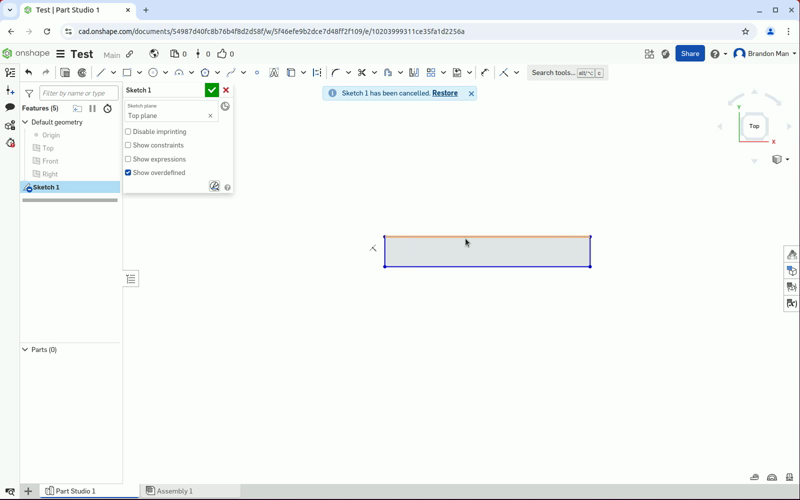
scroll(6)
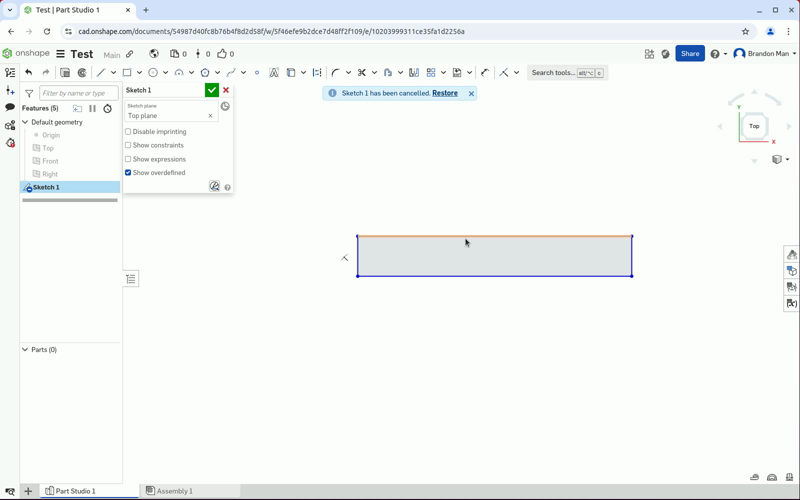
scroll(6)
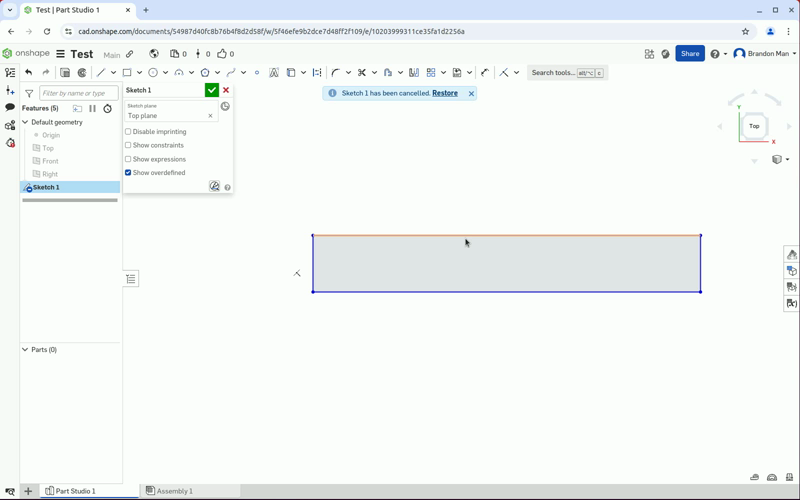
scroll(6)
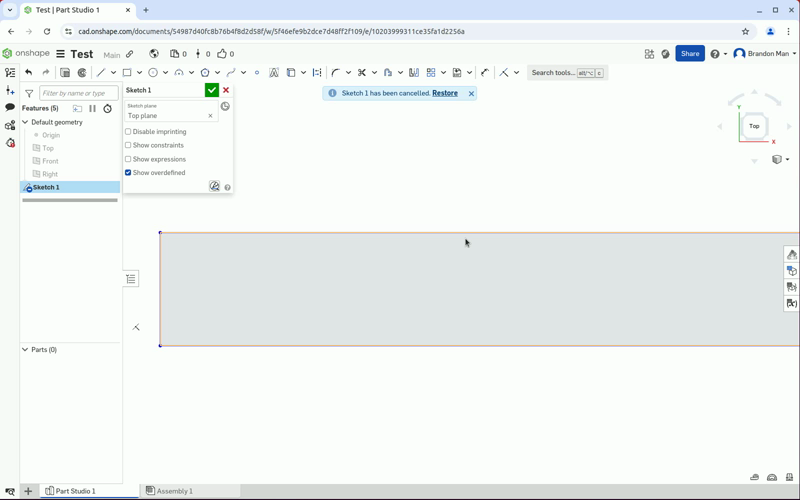
click(465, 238)
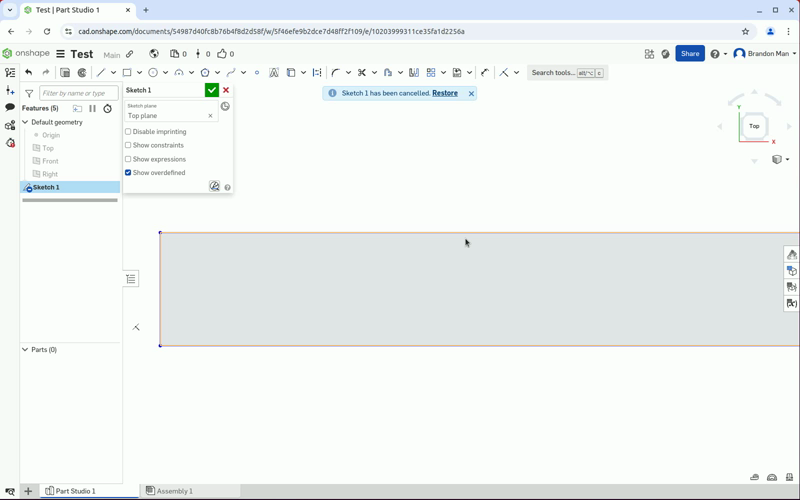
scroll(-6)
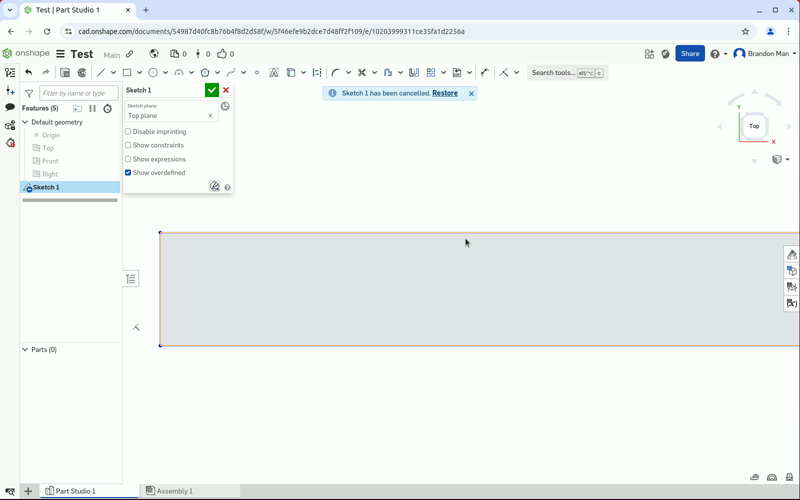
scroll(-6)
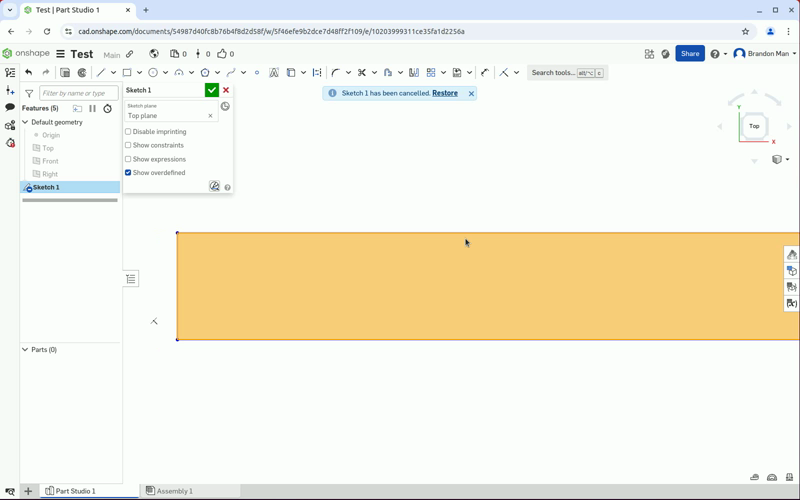
scroll(-6)
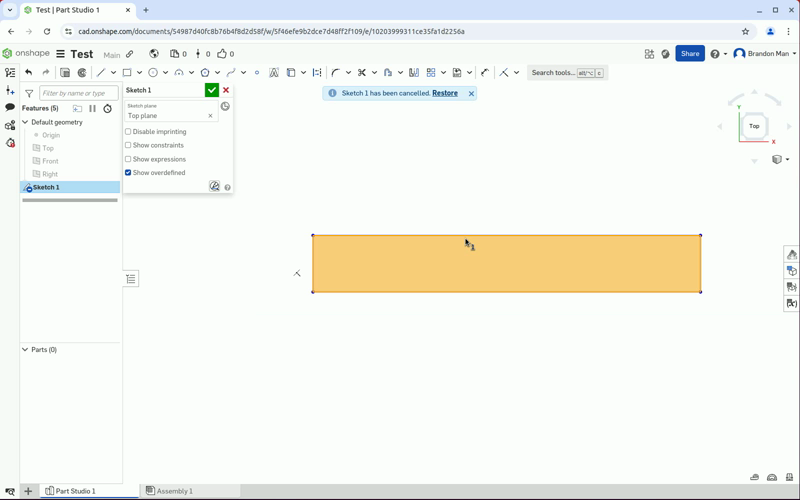
scroll(-6)
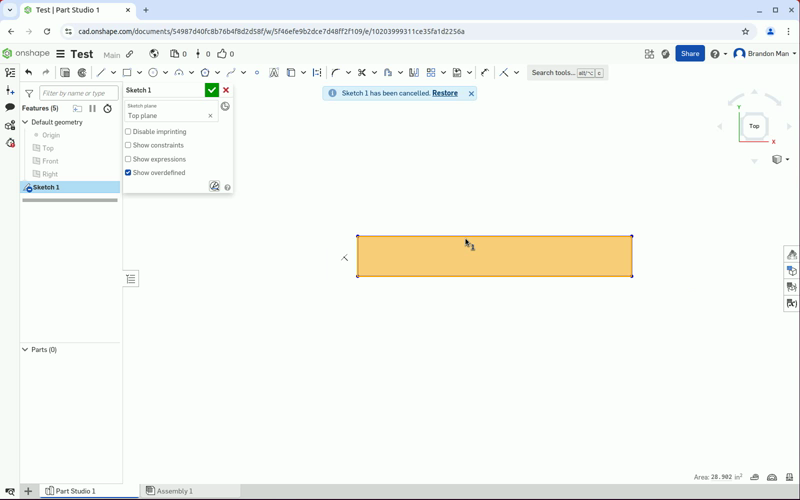
scroll(-6)
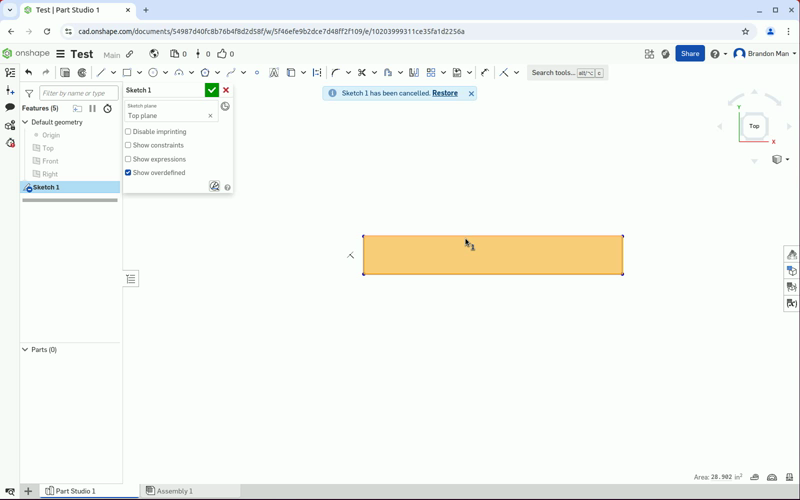
scroll(-6)
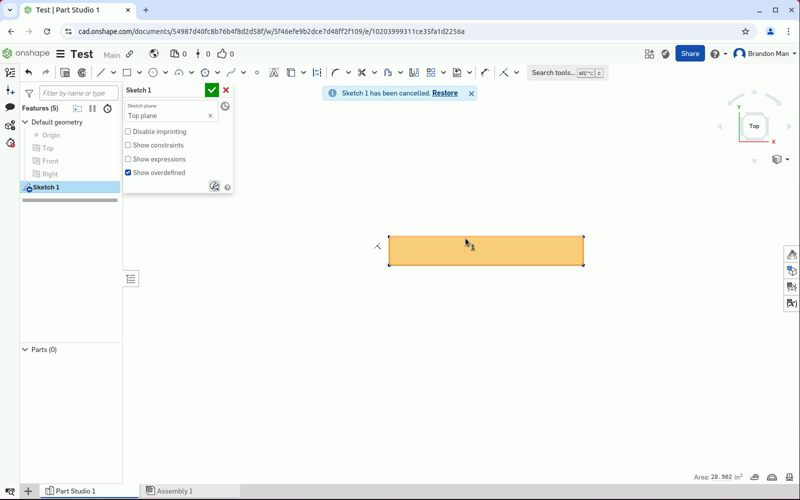
scroll(-6)
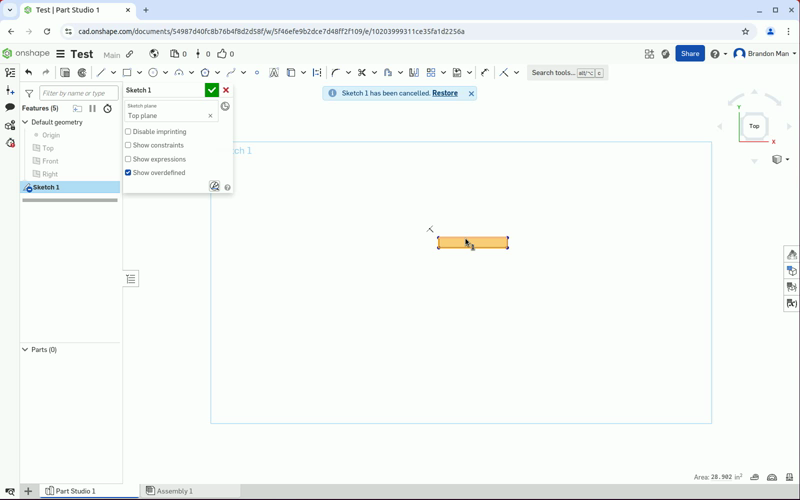
mouse_move(73, 352)
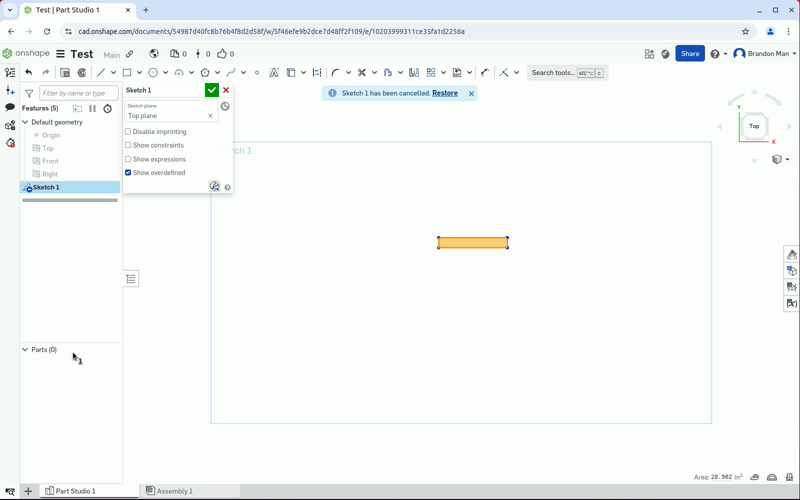
key(shift+y)
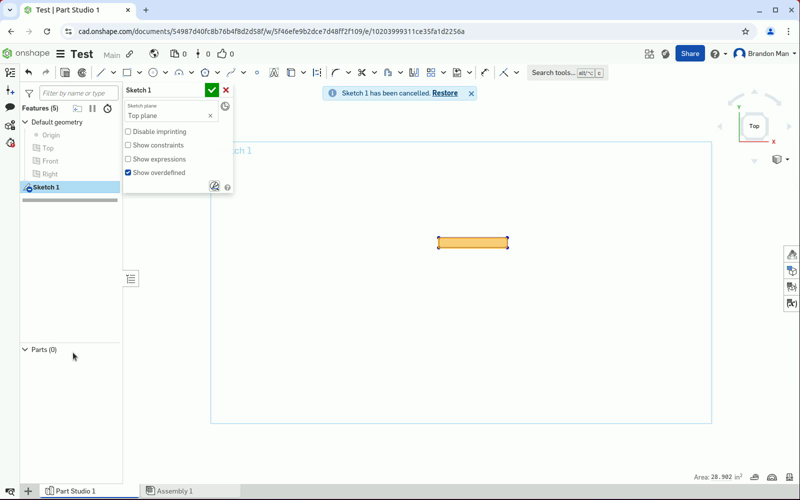
key(shift+e)
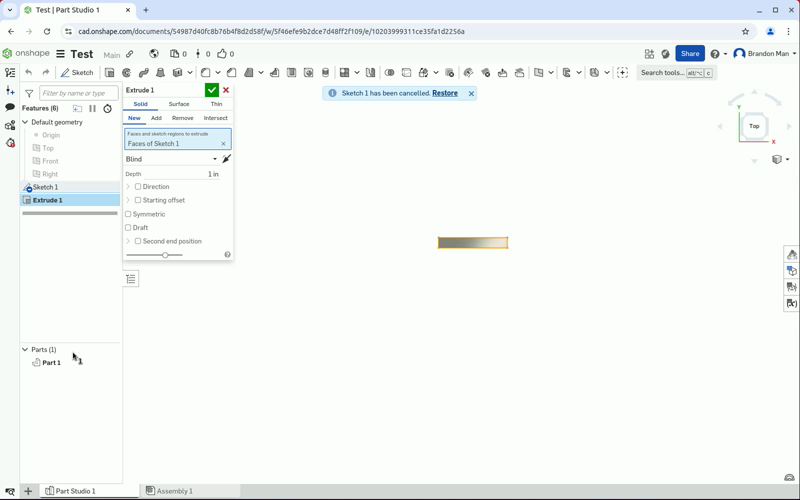
mouse_move(143, 106)
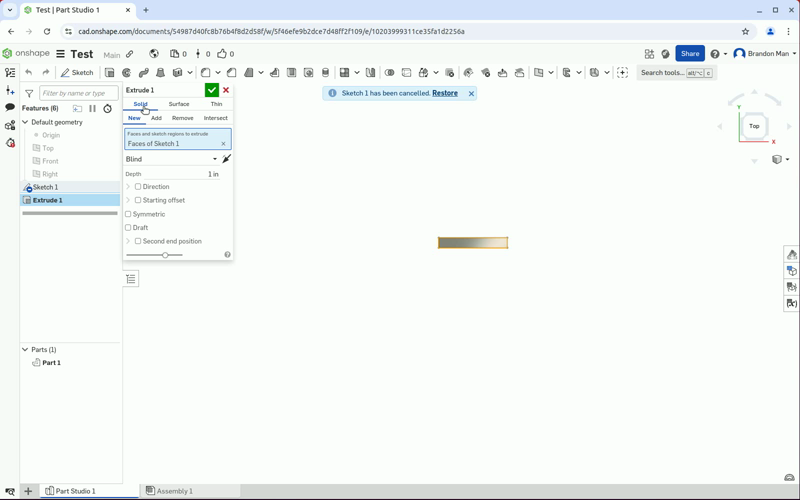
click(143, 106)
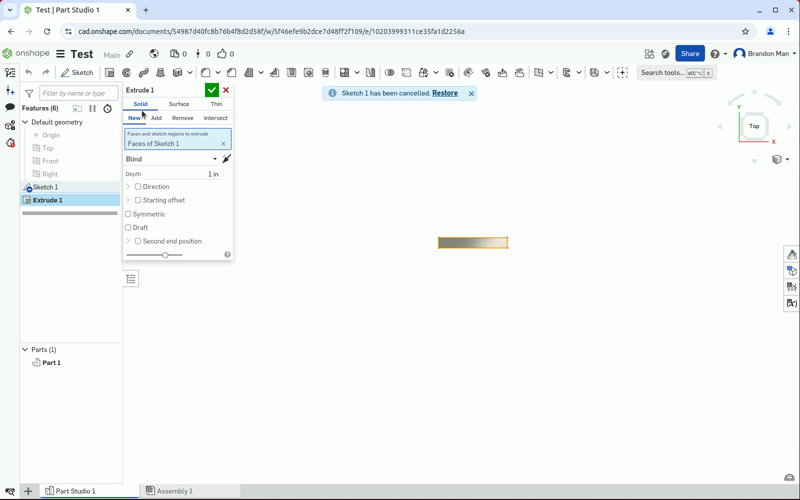
mouse_move(137, 120)
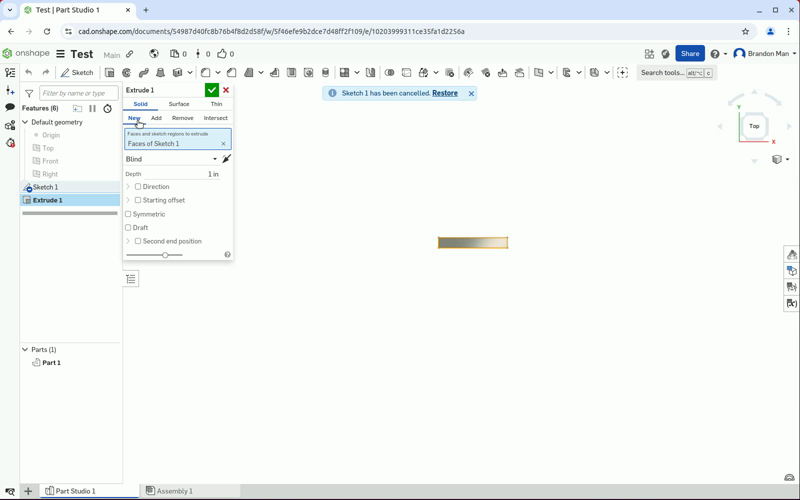
click(137, 120)
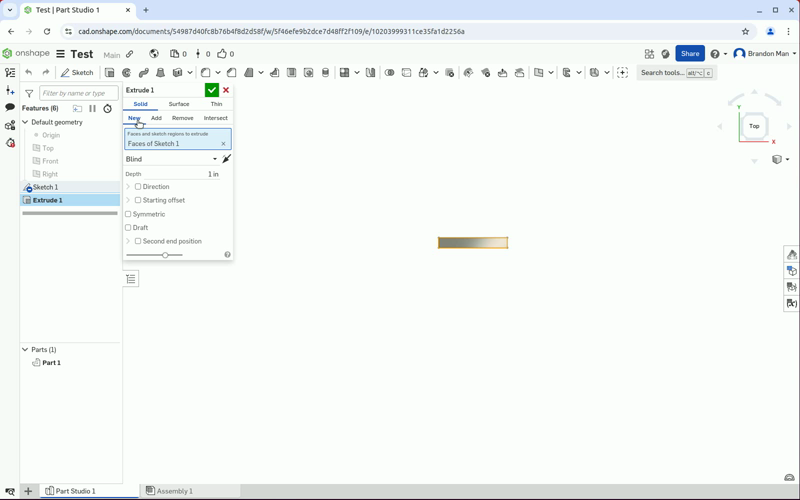
key(tab, 4)
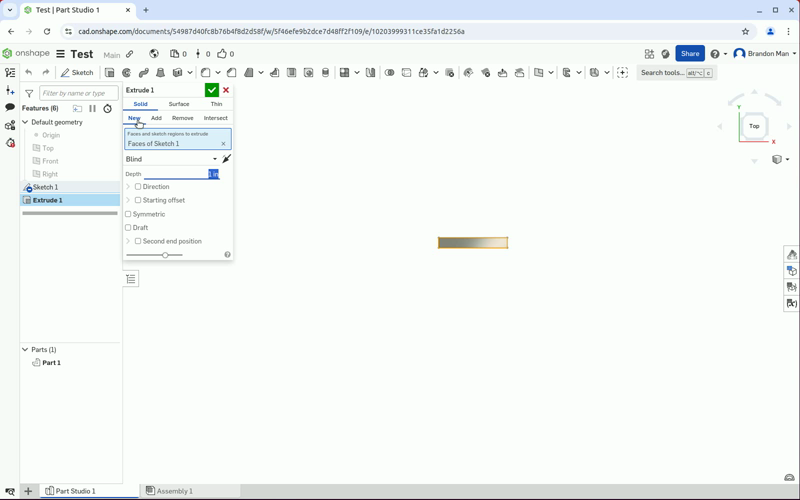
text(4.814)
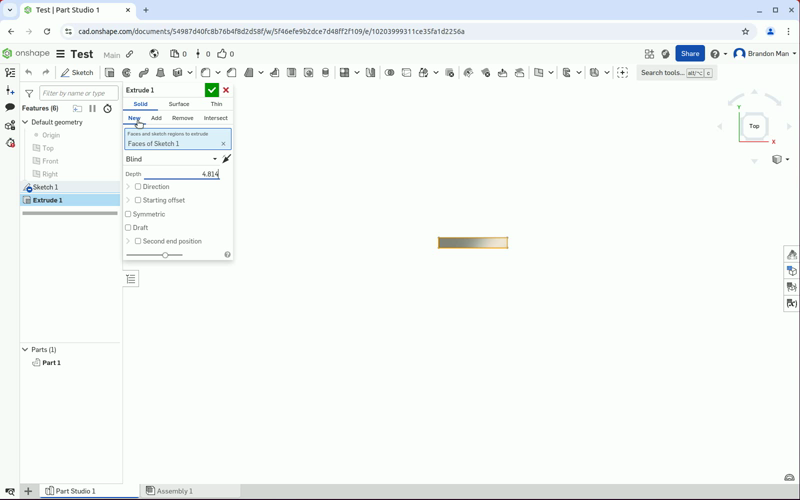
key(enter)
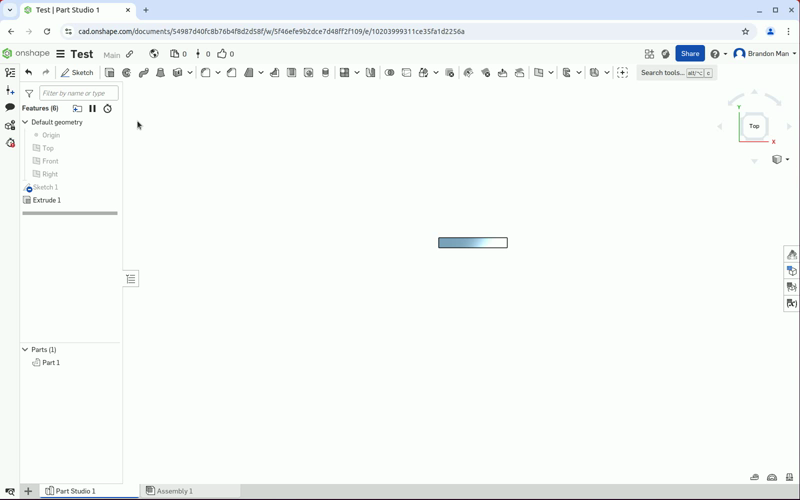
key(shift+h)
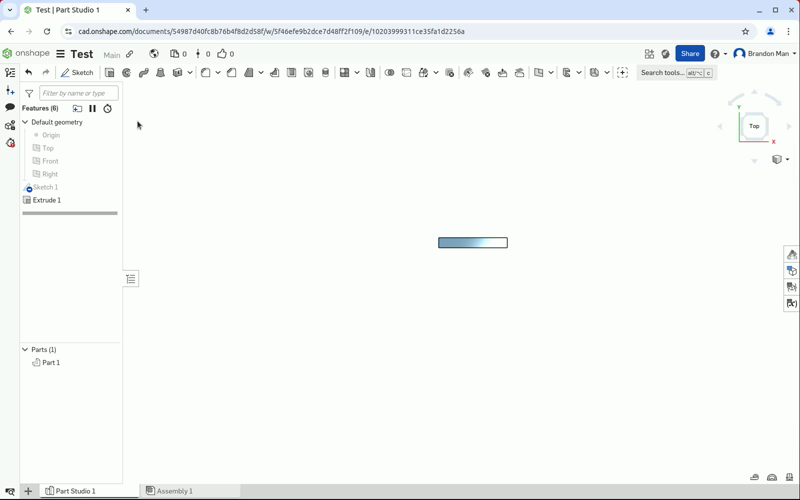
key(shift+h)
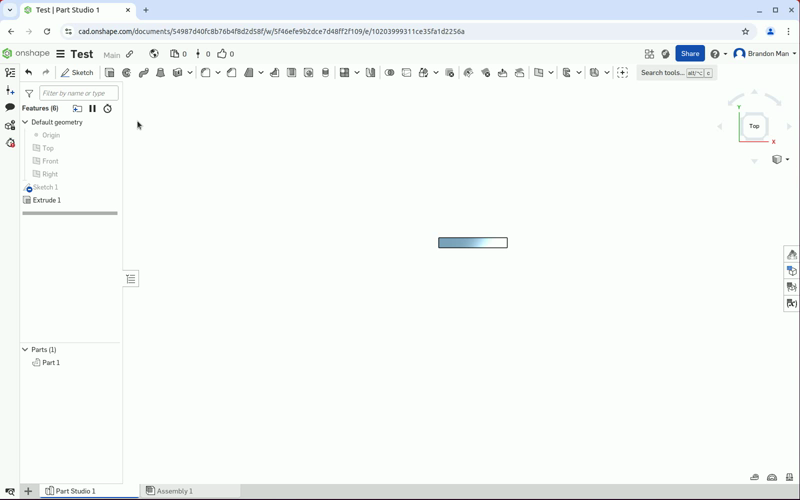
mouse_move(73, 189)
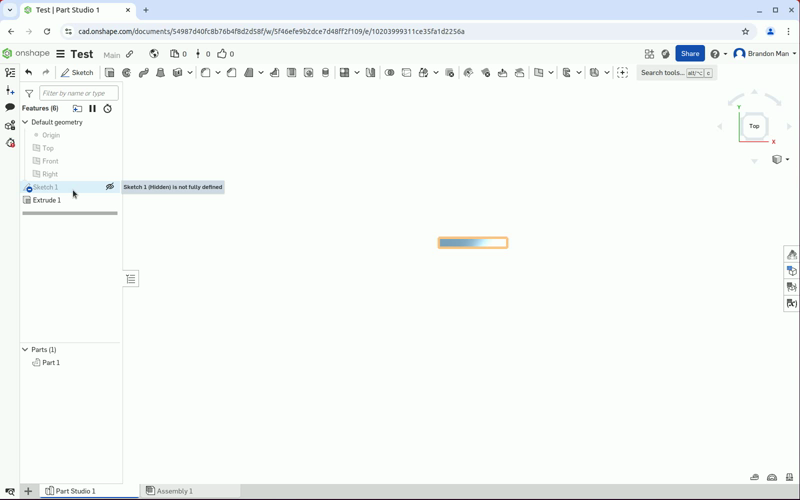
click(73, 189)
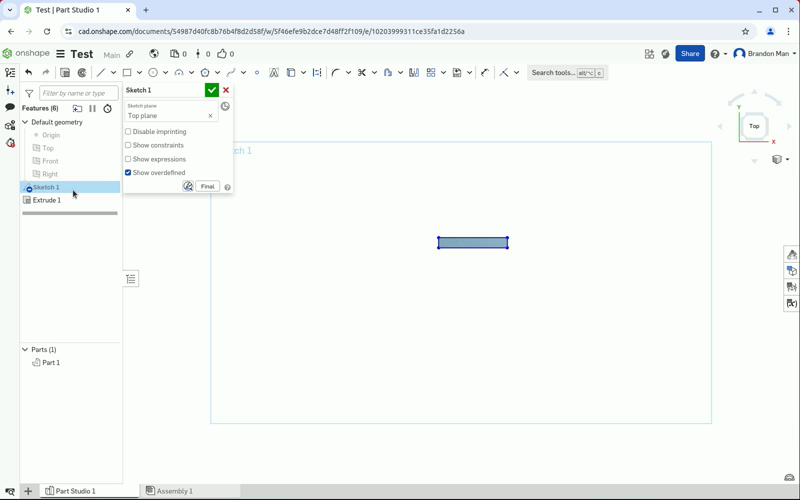
mouse_move(229, 92)
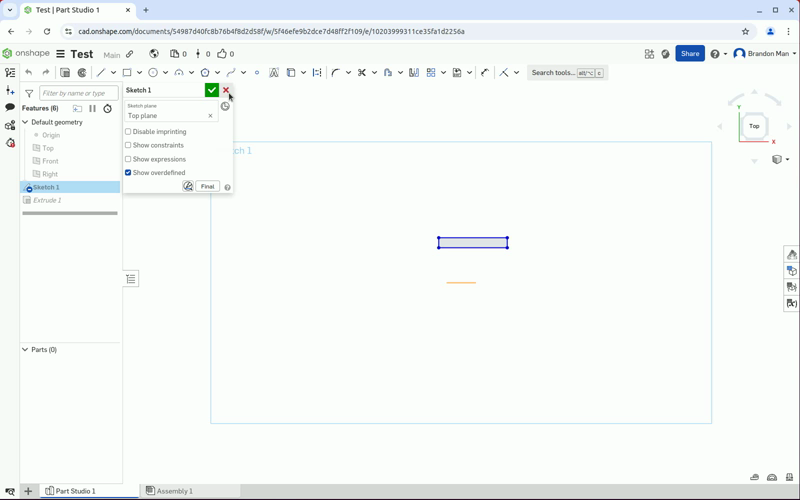
click(229, 92)
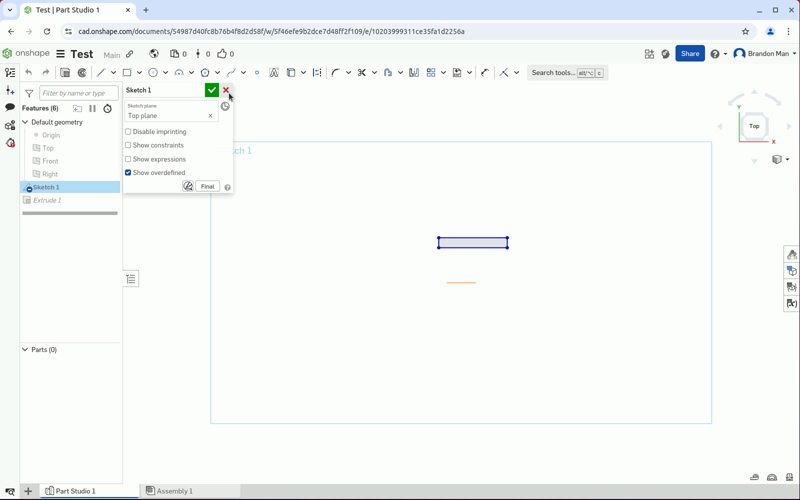
key(shift+s)
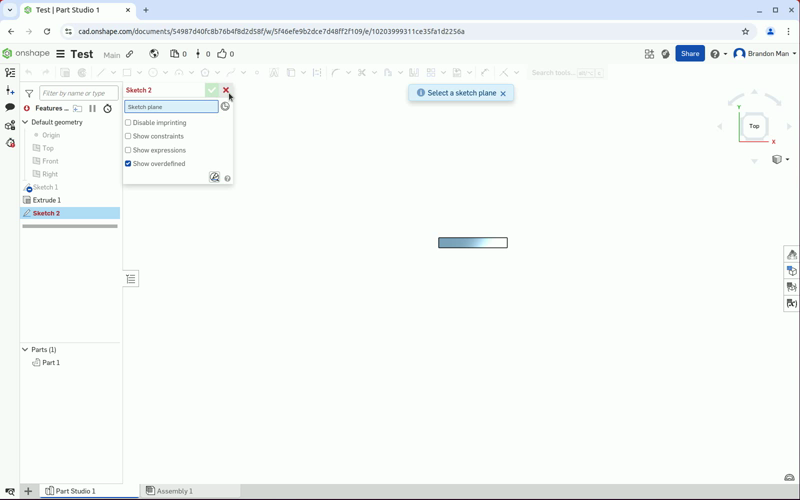
mouse_move(73, 150)
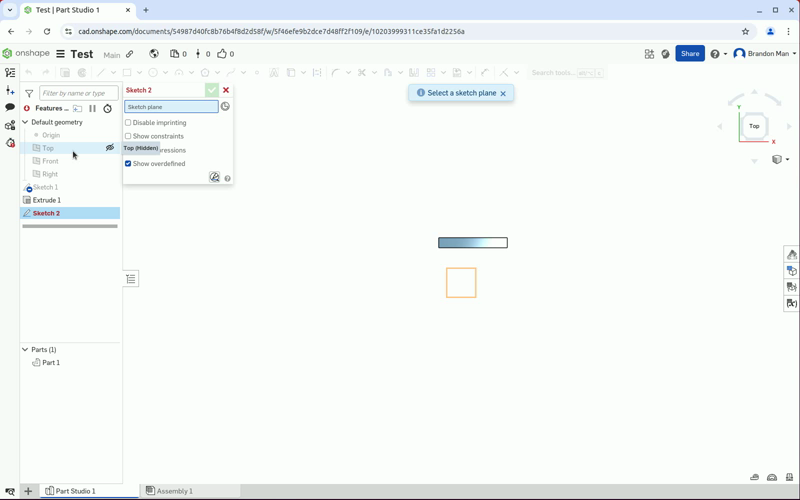
click(73, 150)
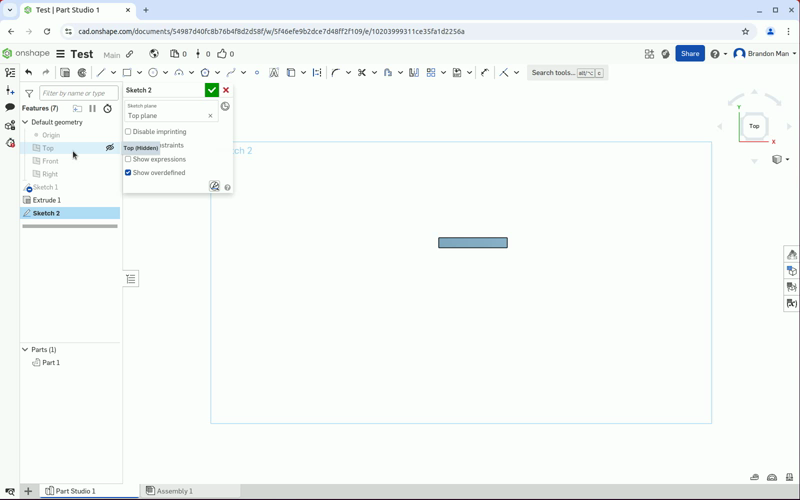
mouse_move(73, 352)
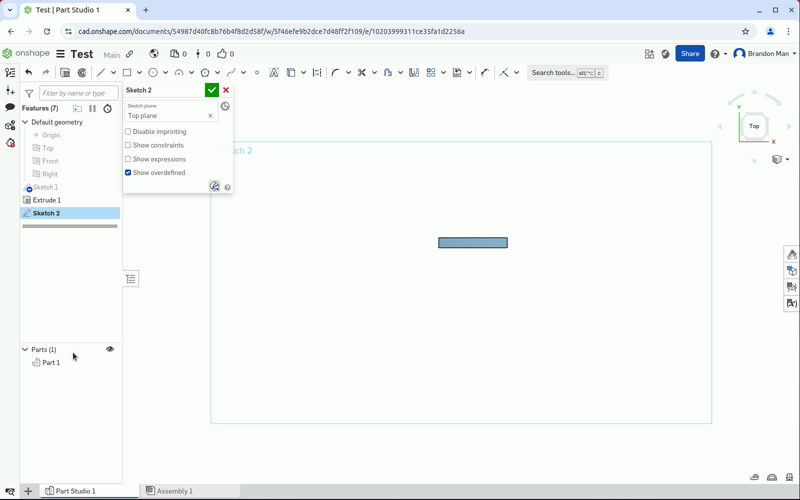
key(y)
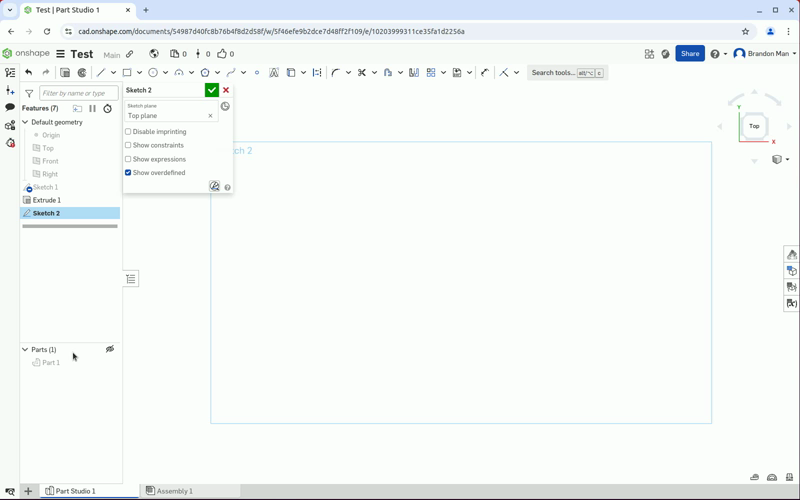
key(l)
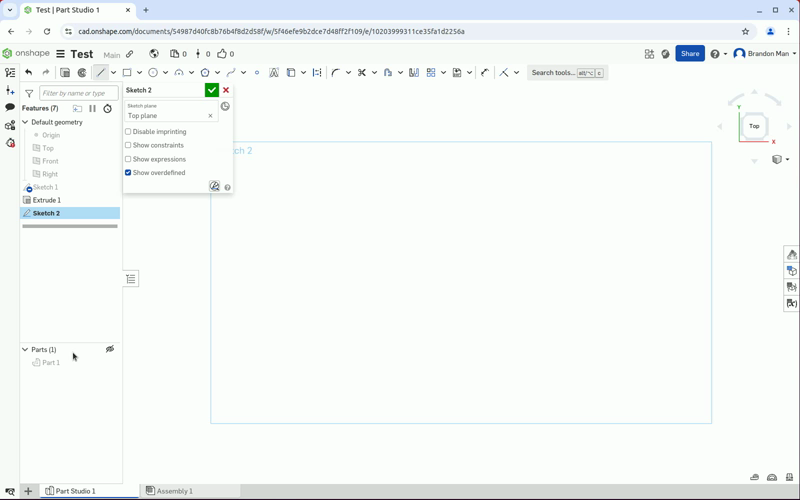
key_down(shift)
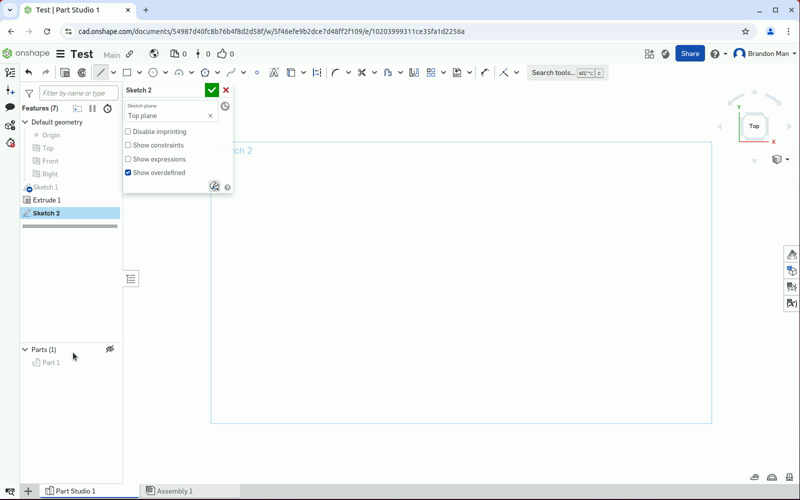
mouse_move(407, 247)
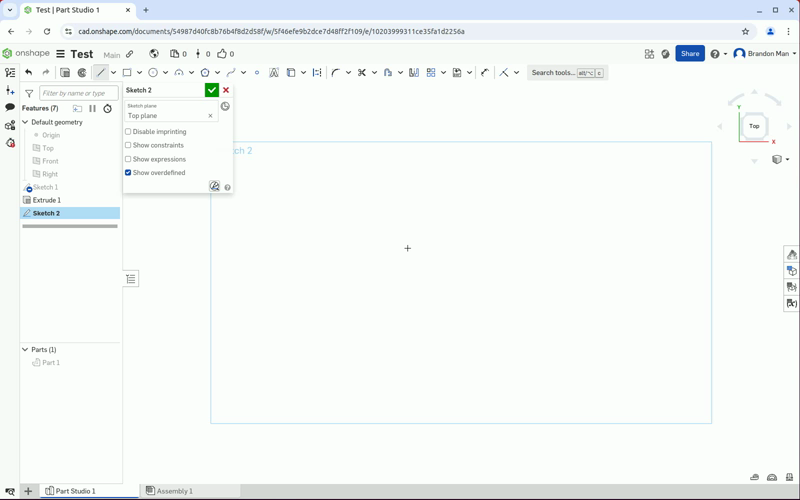
click(407, 247)
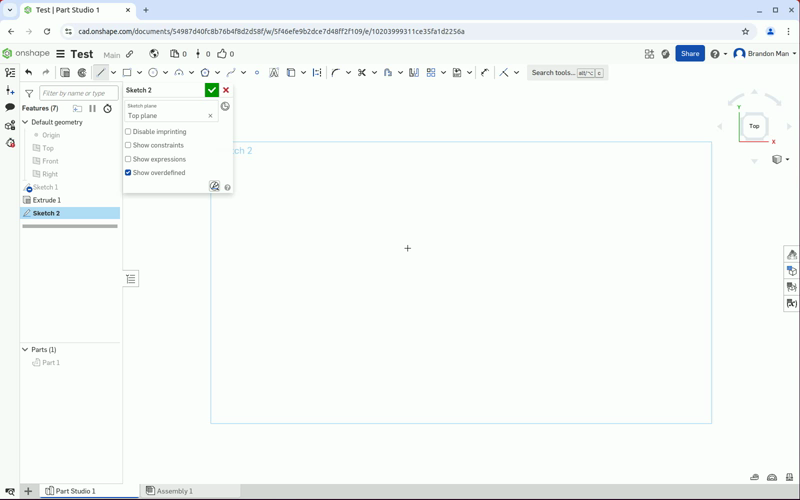
key_up(shift)
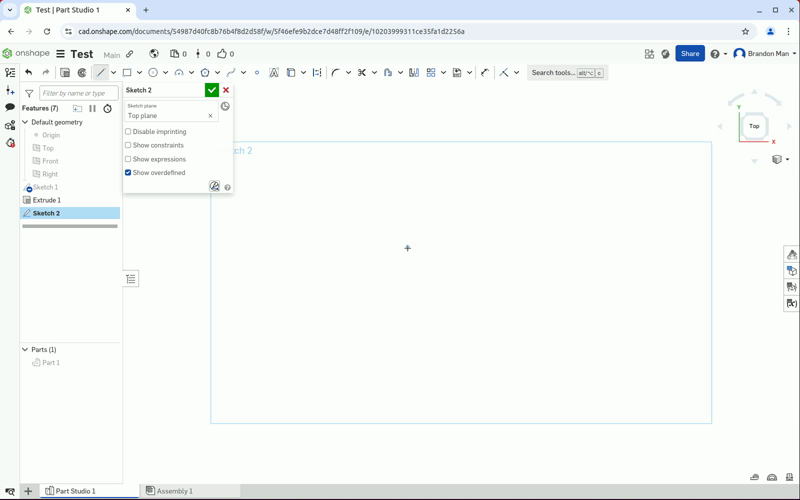
key_down(shift)
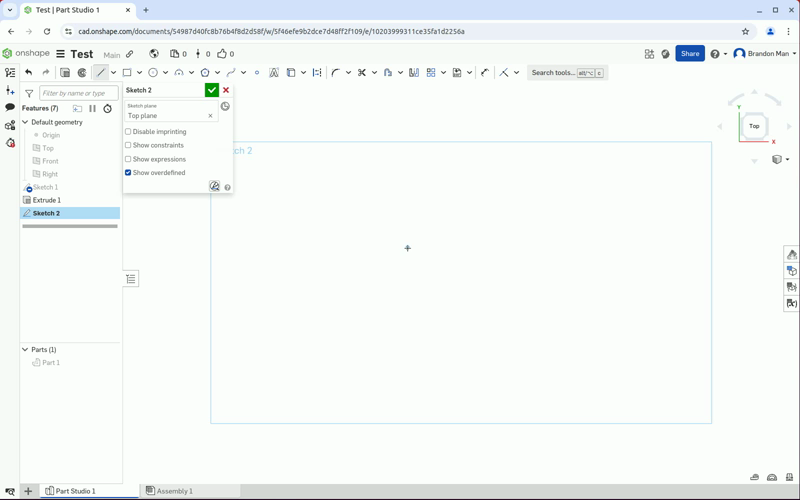
mouse_move(437, 247)
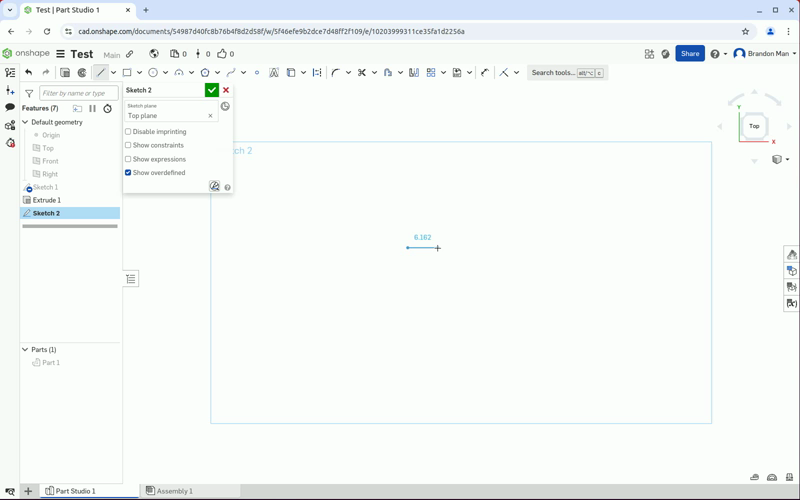
mouse_move(439, 247)
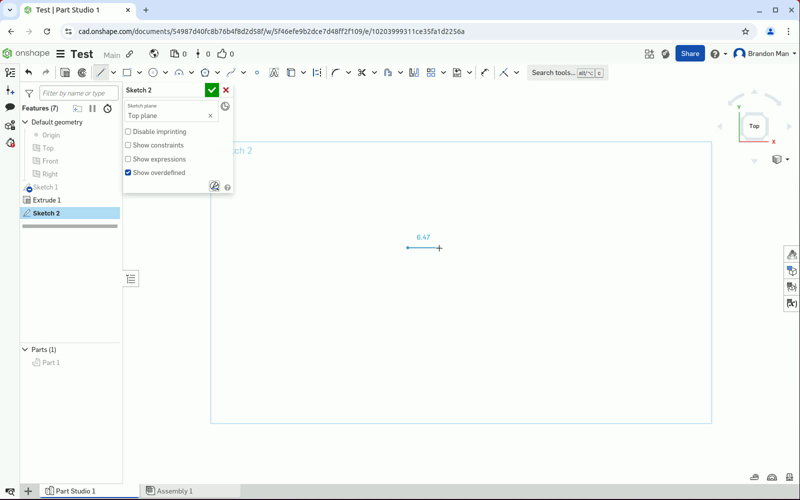
click(439, 247)
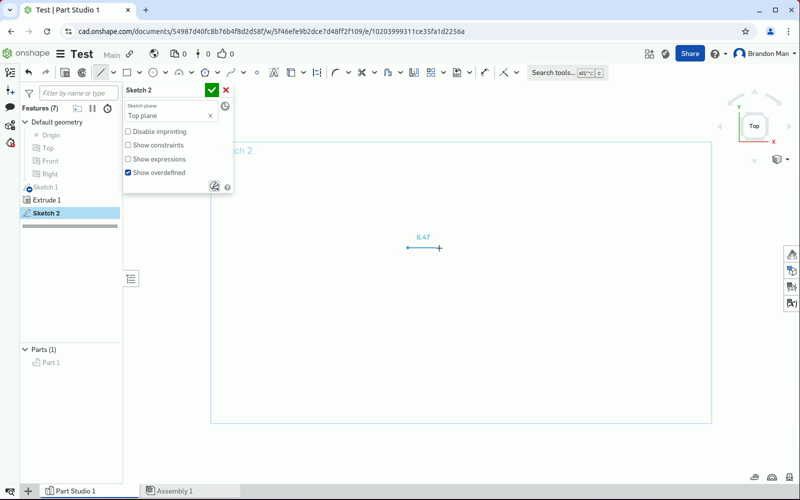
key_up(shift)
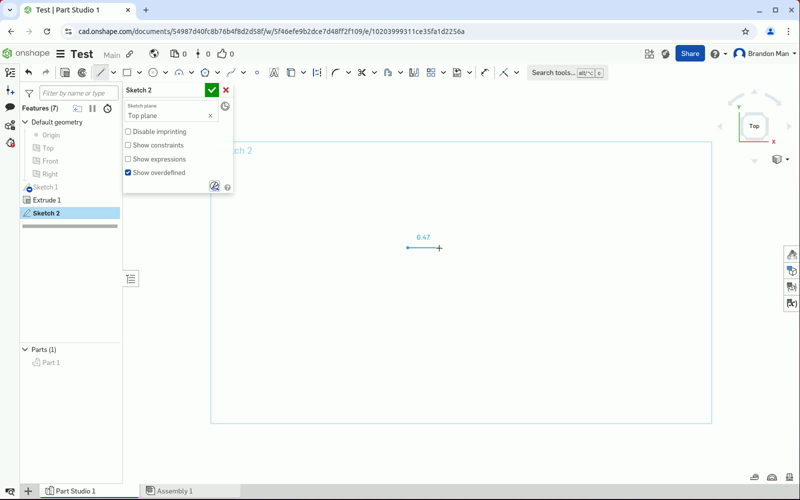
key_down(shift)
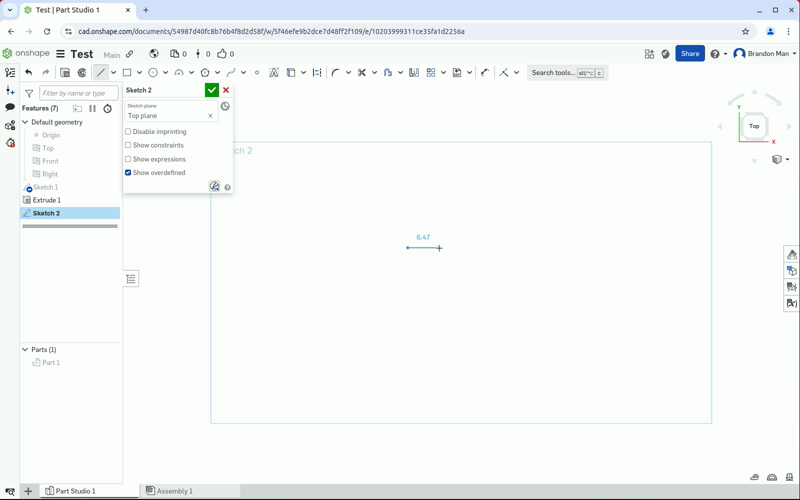
mouse_move(469, 247)
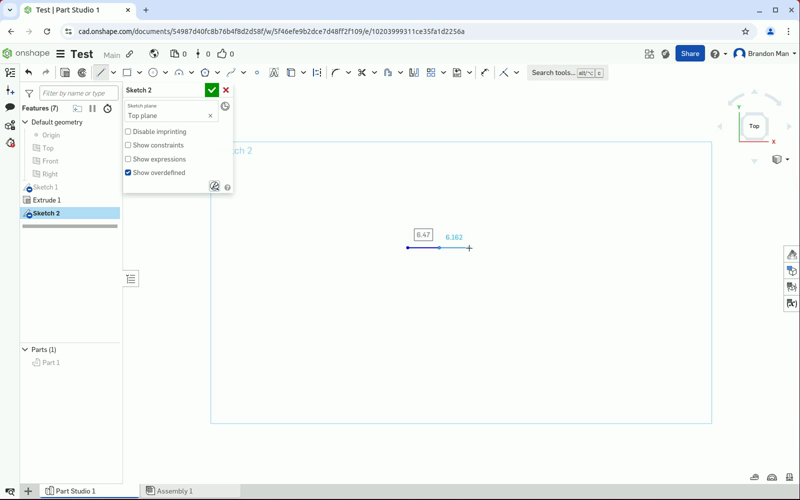
mouse_move(439, 237)
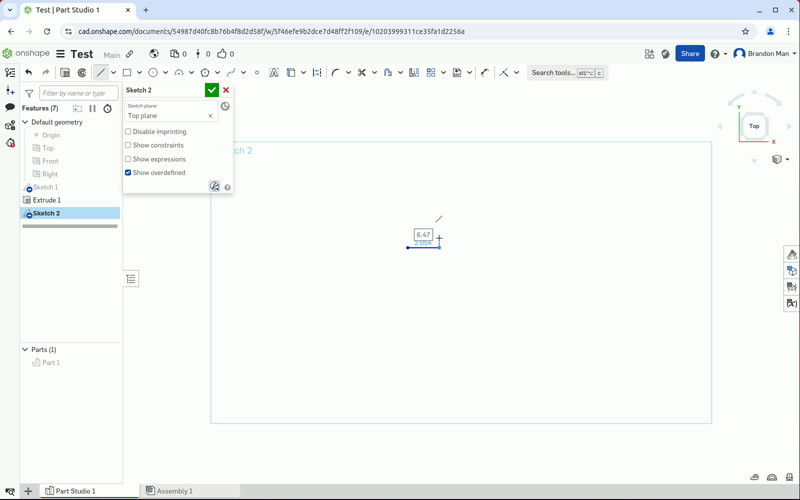
click(439, 237)
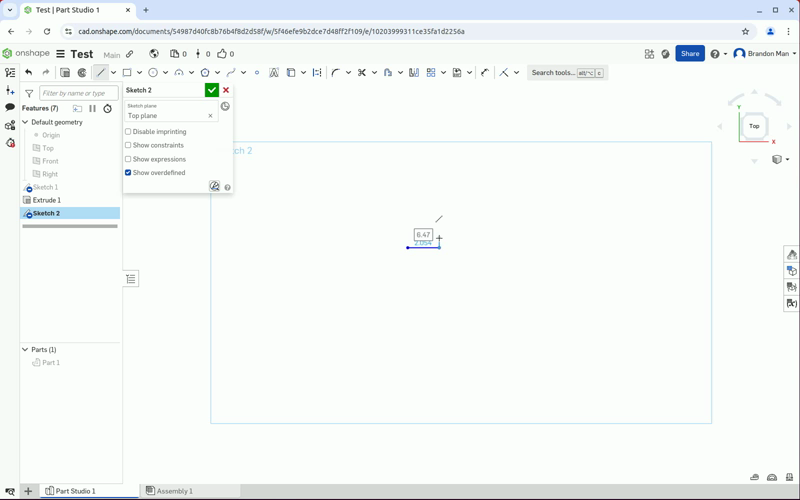
key_up(shift)
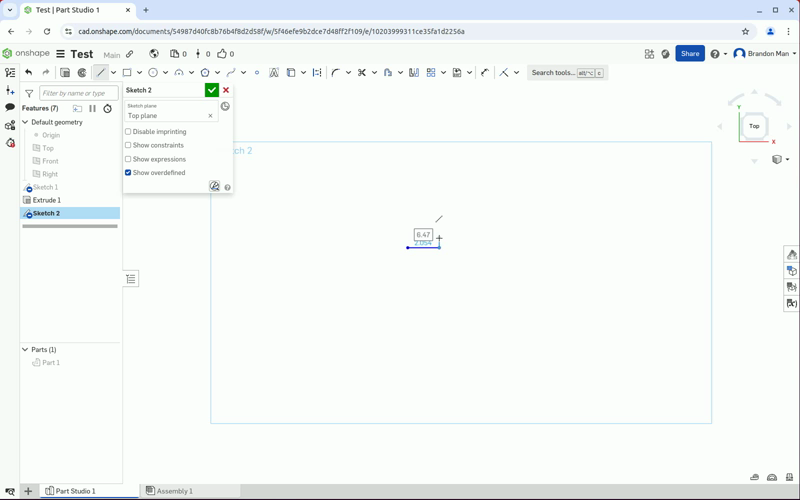
key_down(shift)
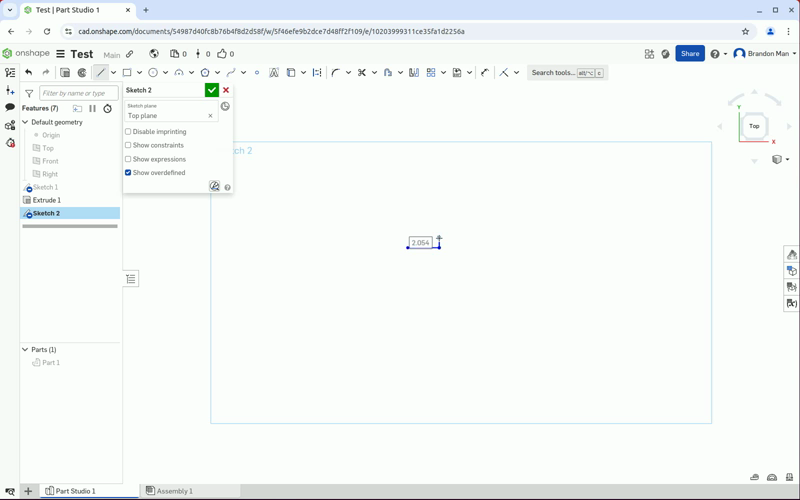
mouse_move(439, 170)
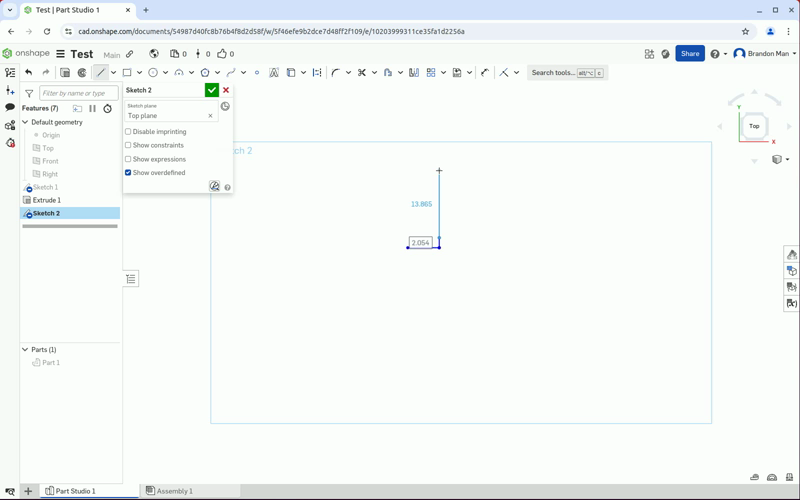
click(439, 170)
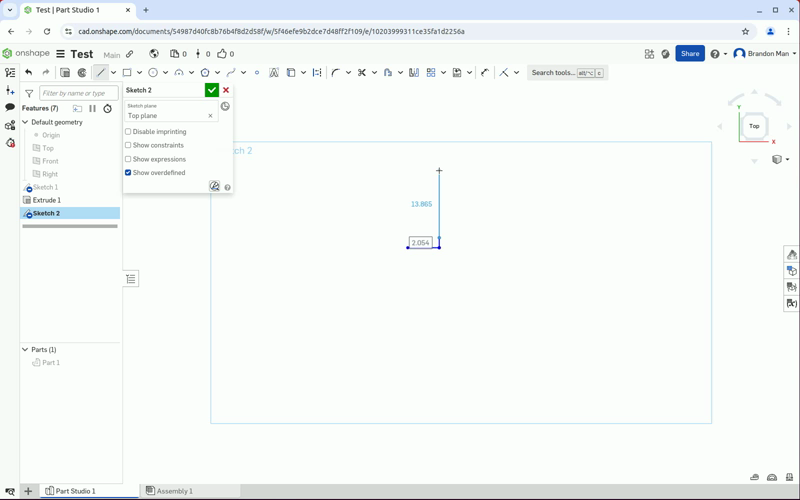
key_up(shift)
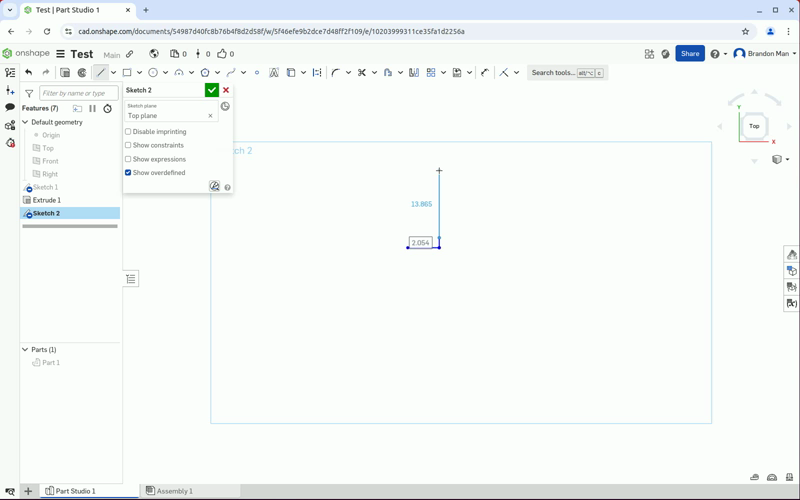
key_down(shift)
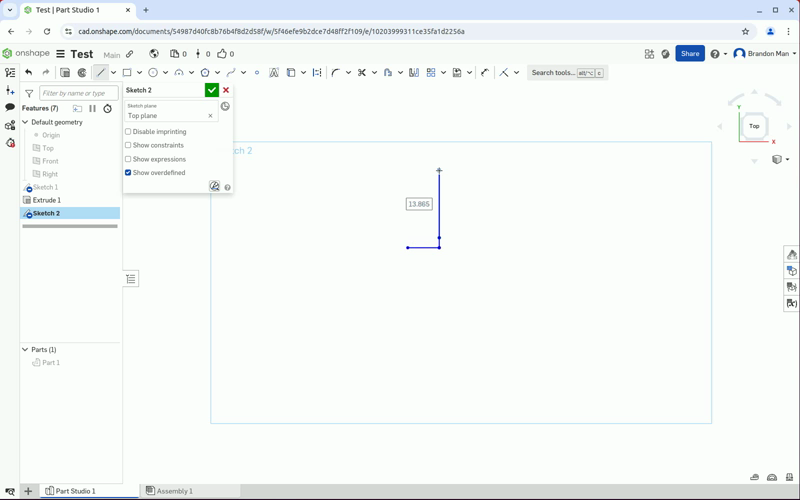
mouse_move(469, 170)
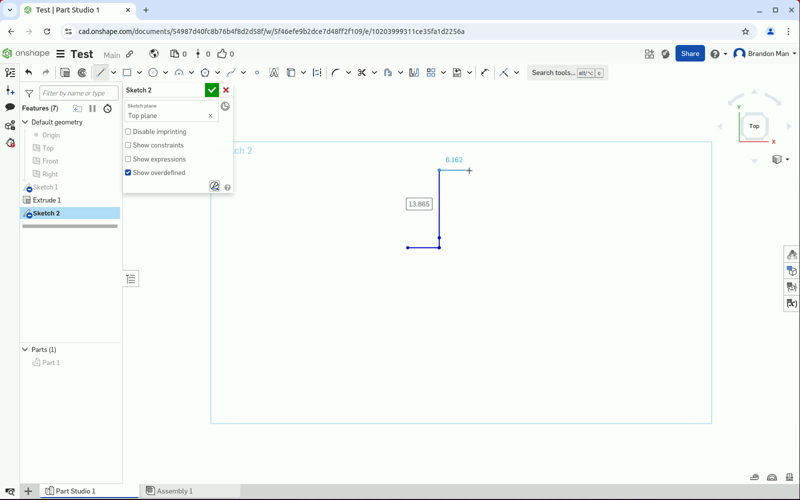
mouse_move(407, 170)
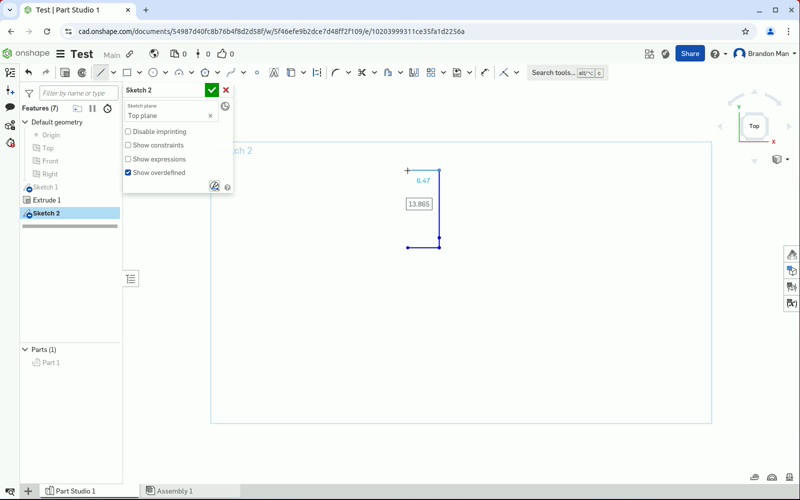
click(407, 170)
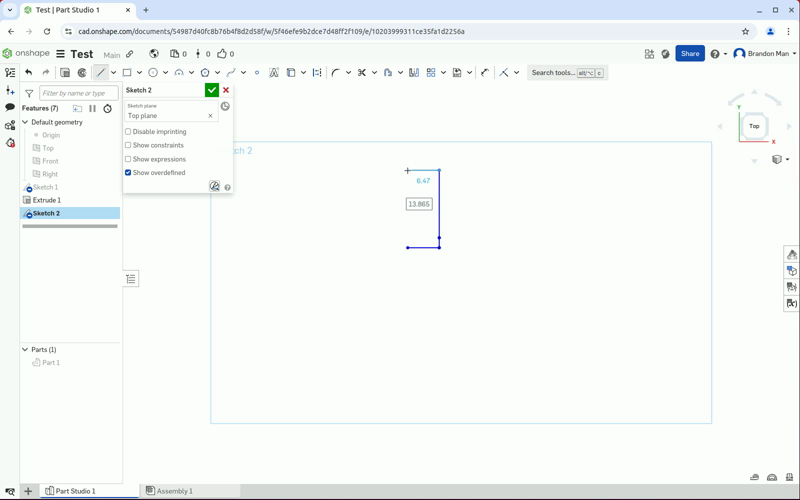
key_up(shift)
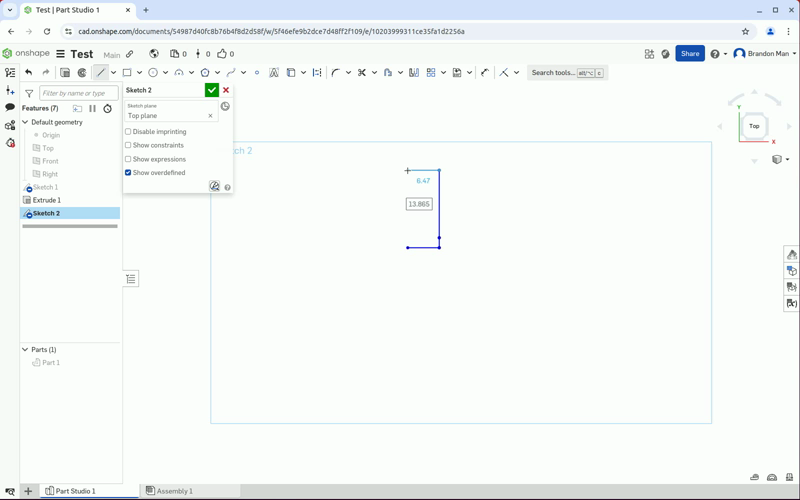
key_down(shift)
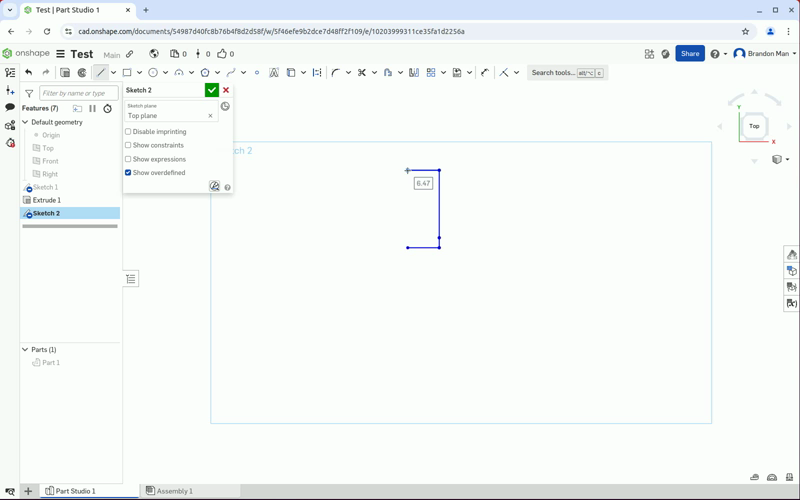
mouse_move(407, 247)
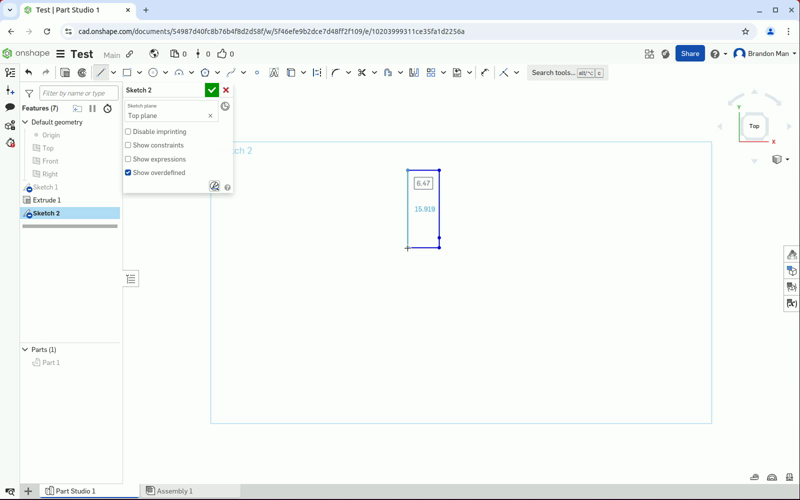
key_up(shift)
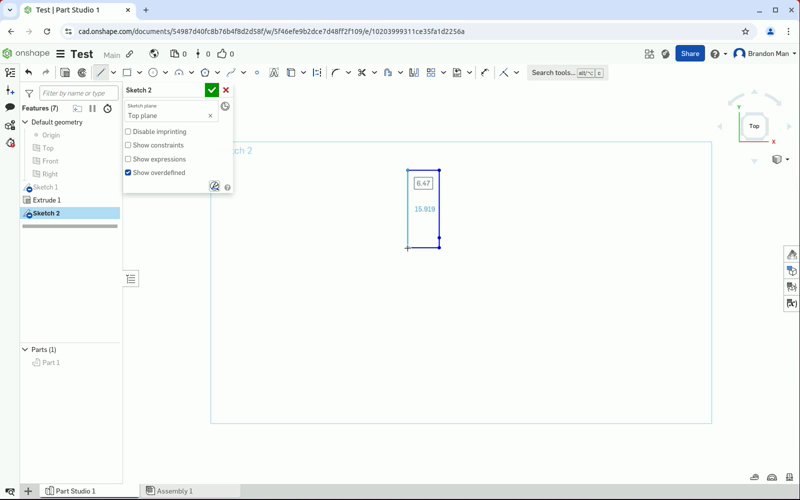
click(407, 247)
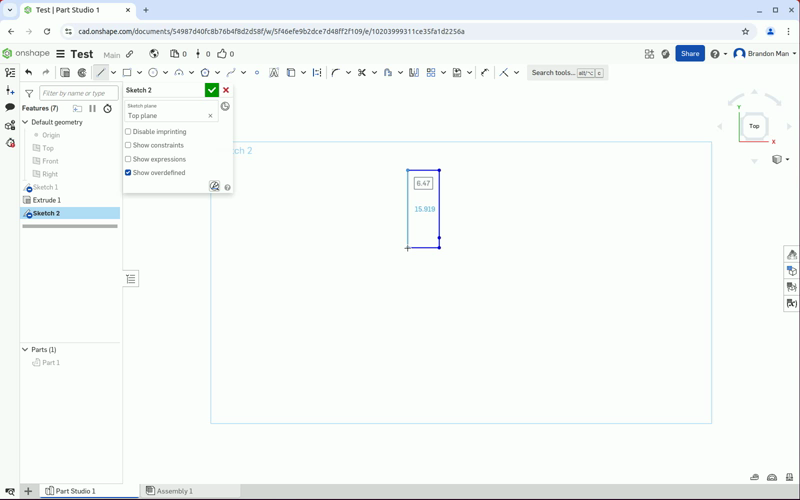
key(esc)
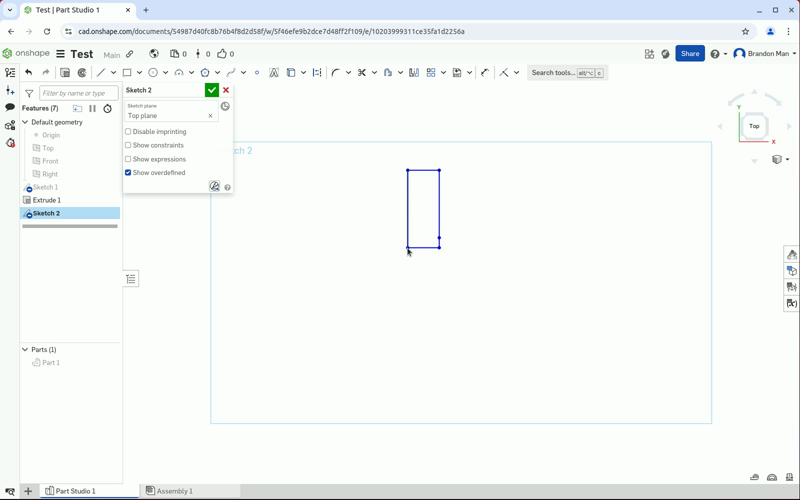
mouse_move(428, 199)
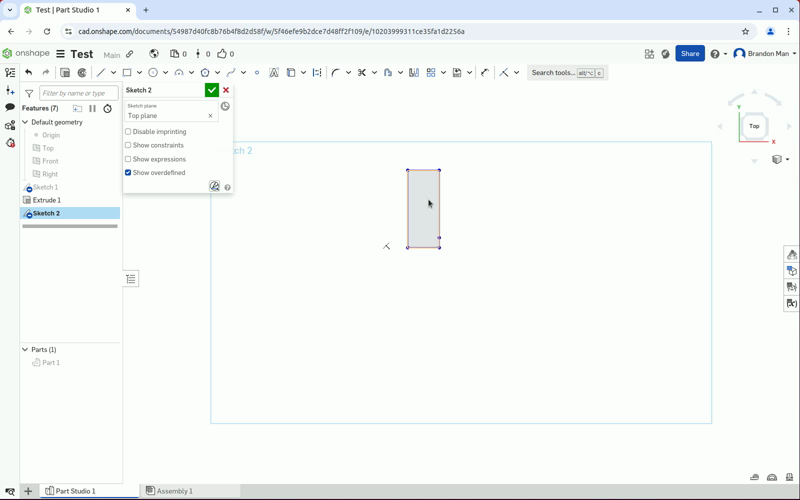
click(428, 199)
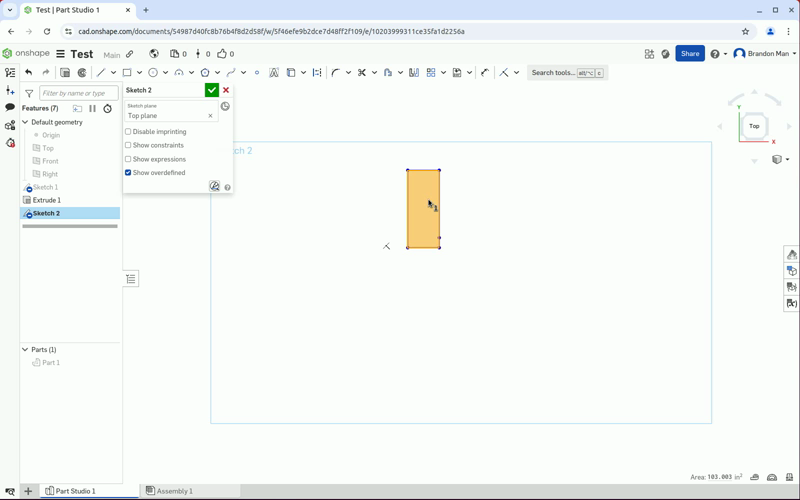
mouse_move(73, 352)
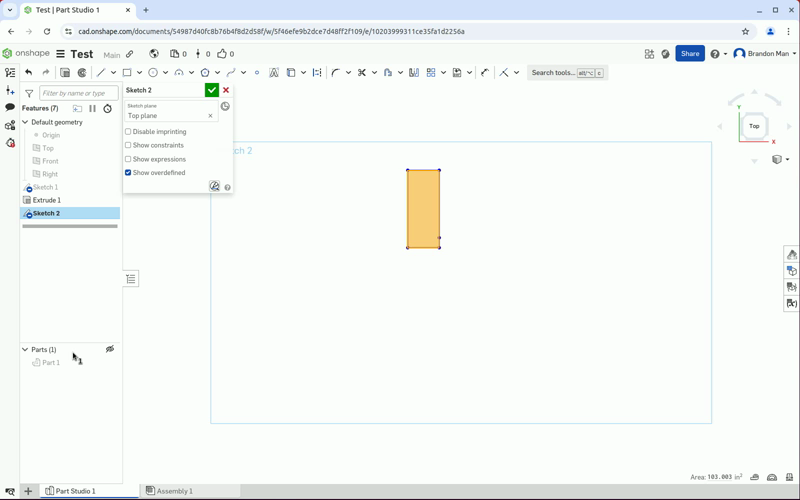
key(shift+y)
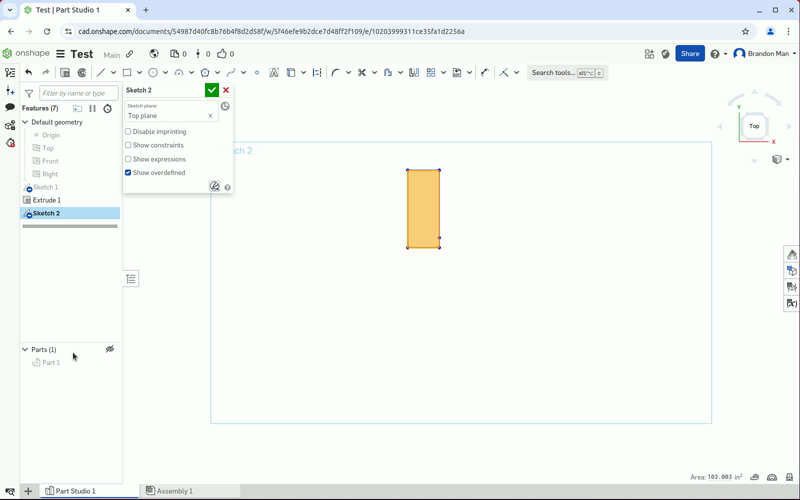
key(shift+e)
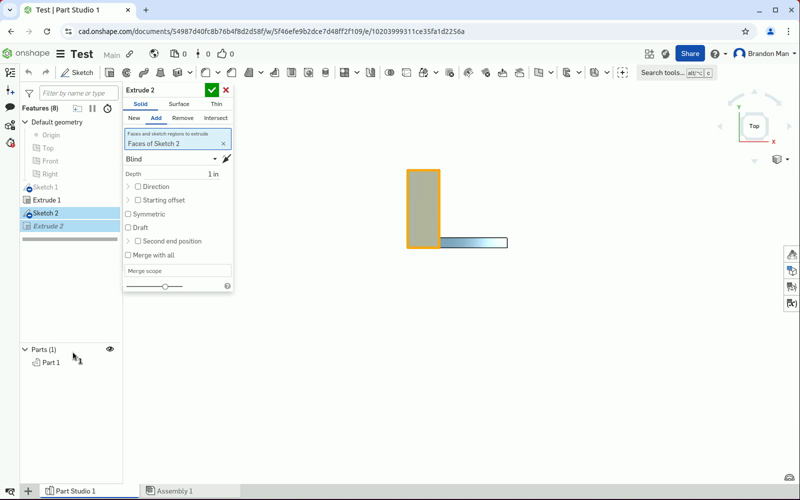
mouse_move(143, 106)
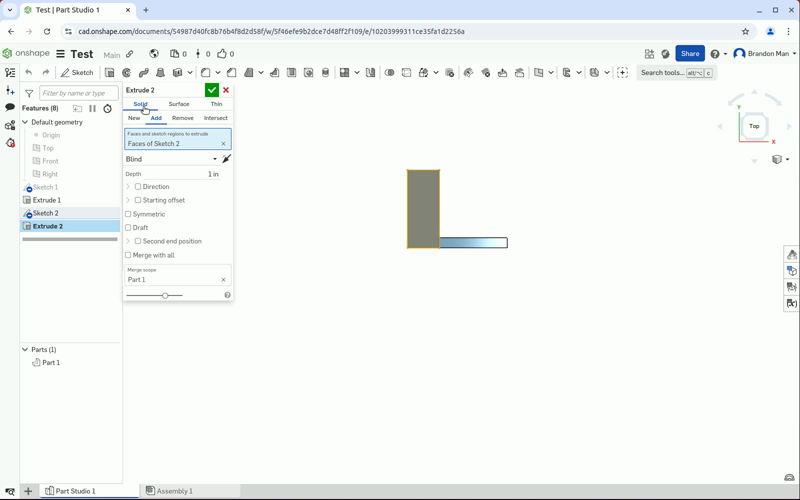
click(143, 106)
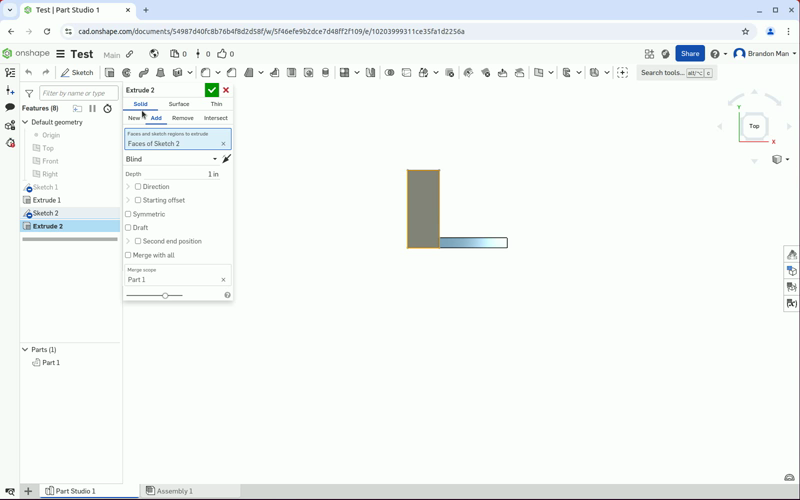
mouse_move(137, 120)
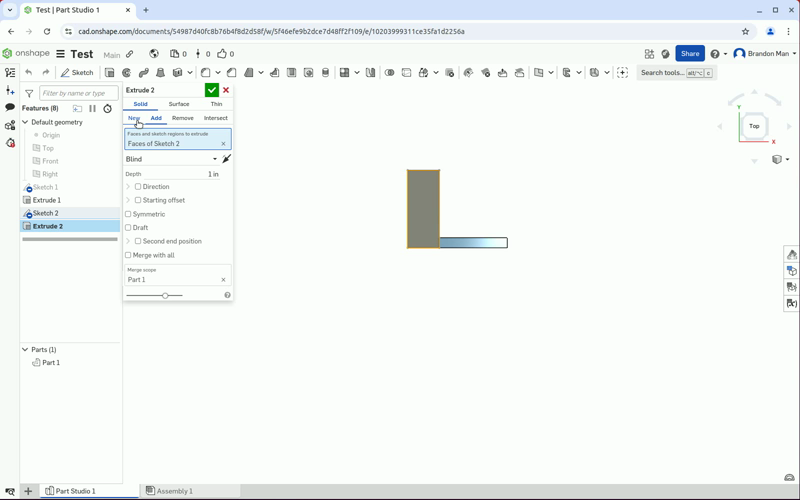
click(137, 120)
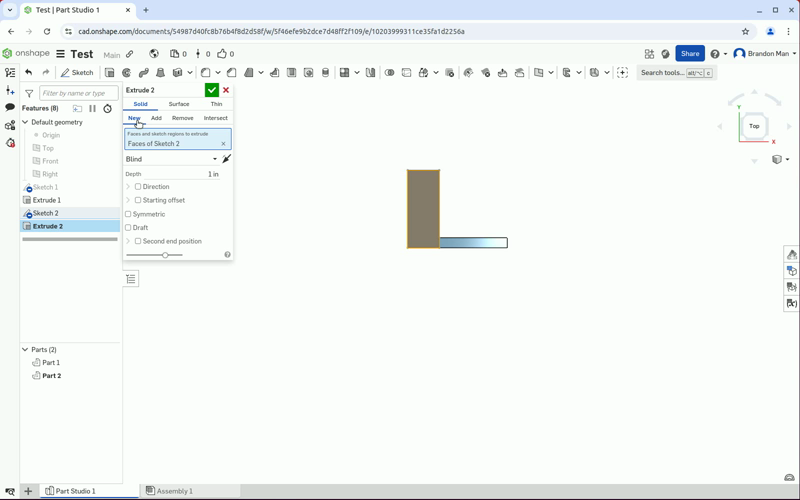
key(tab, 4)
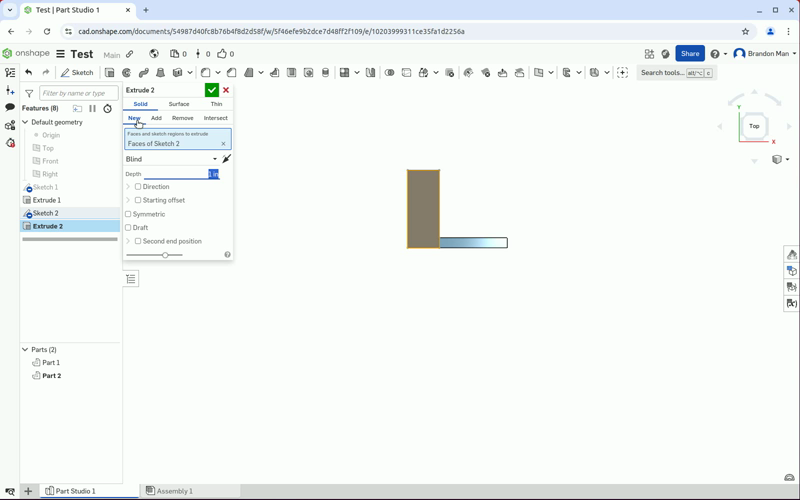
text(4.814)
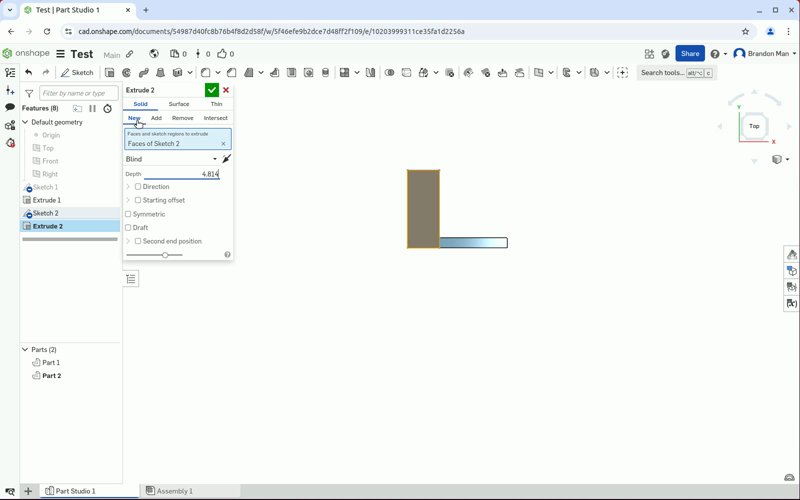
key(enter)
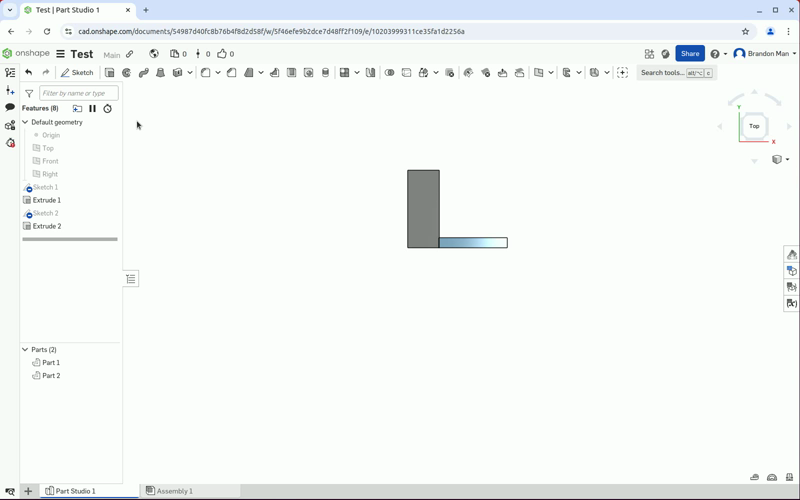
key(shift+h)
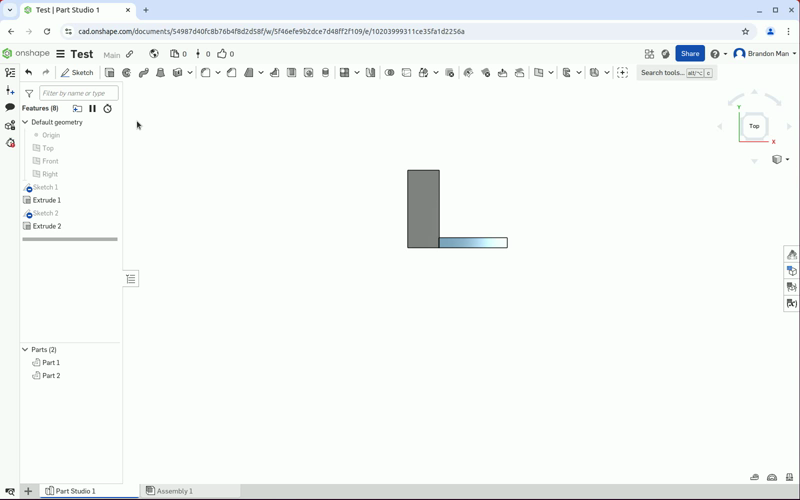
key(shift+h)
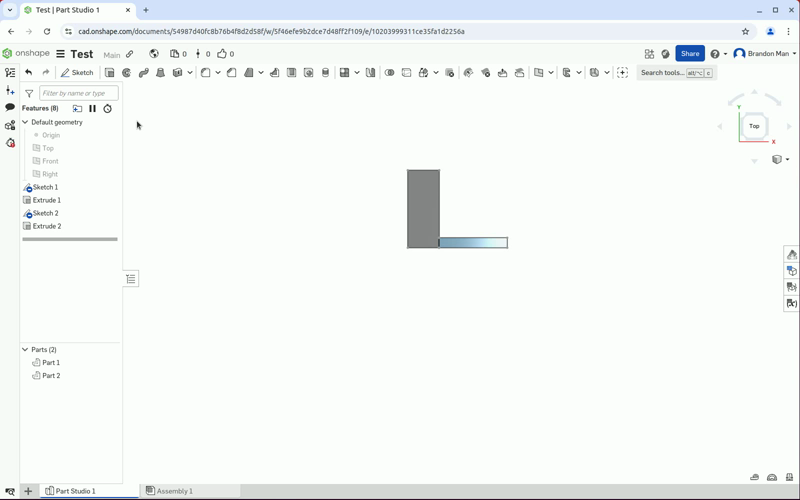
key(shift+7)
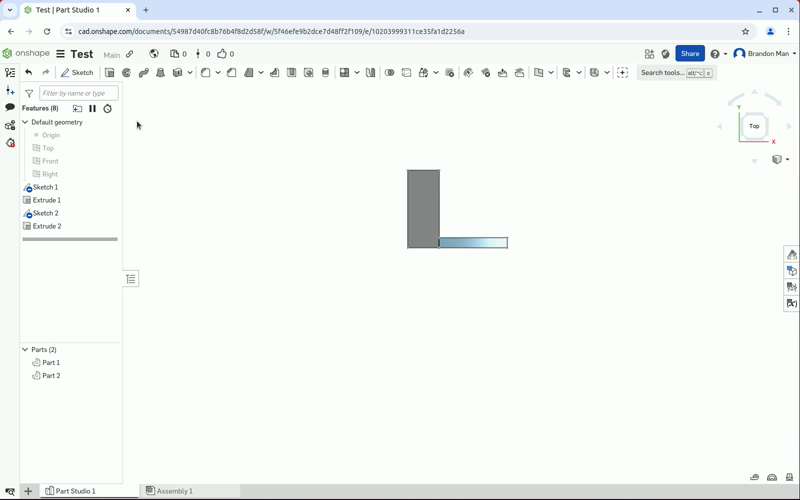
key(up, 3)
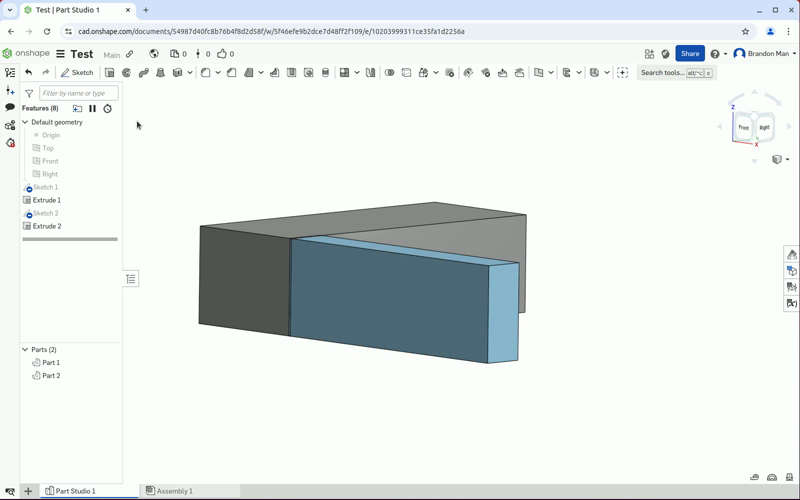
key(left, 3)
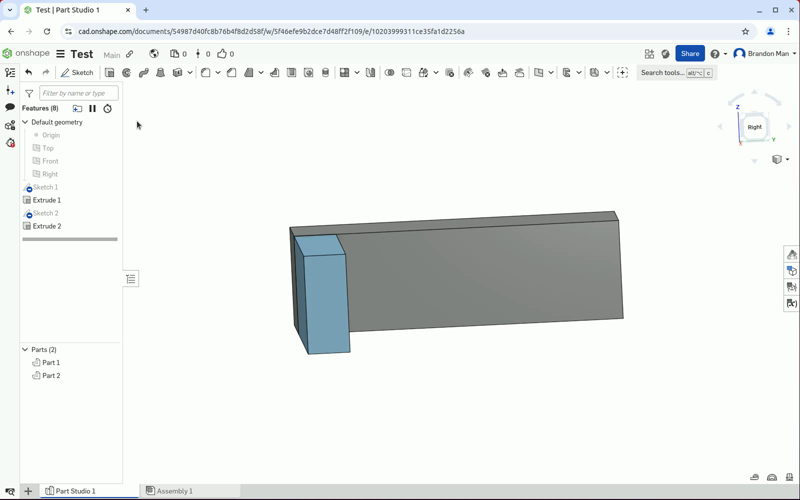
key(right, 3)
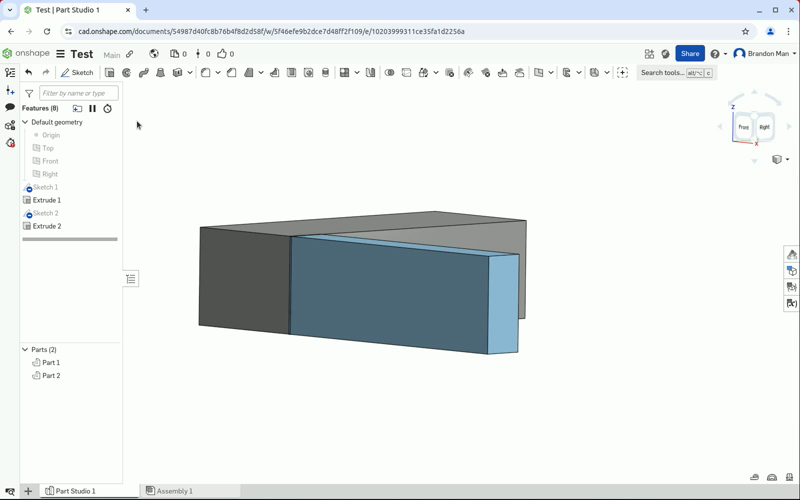
key(down, 3)
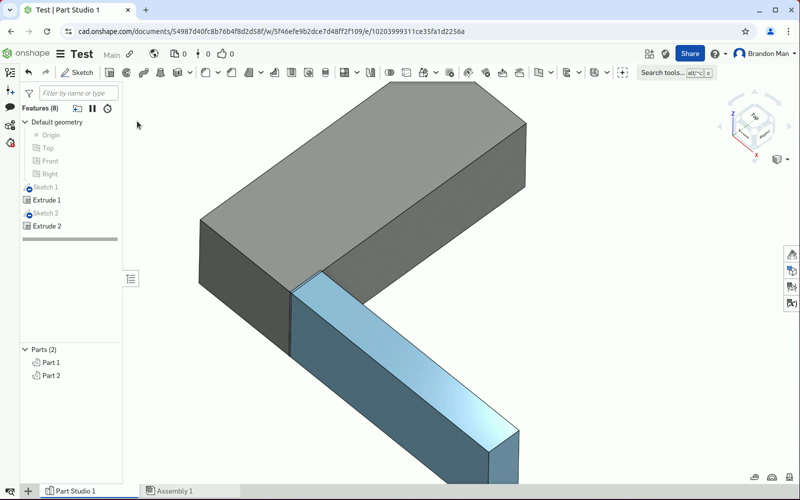
mouse_move(73, 189)
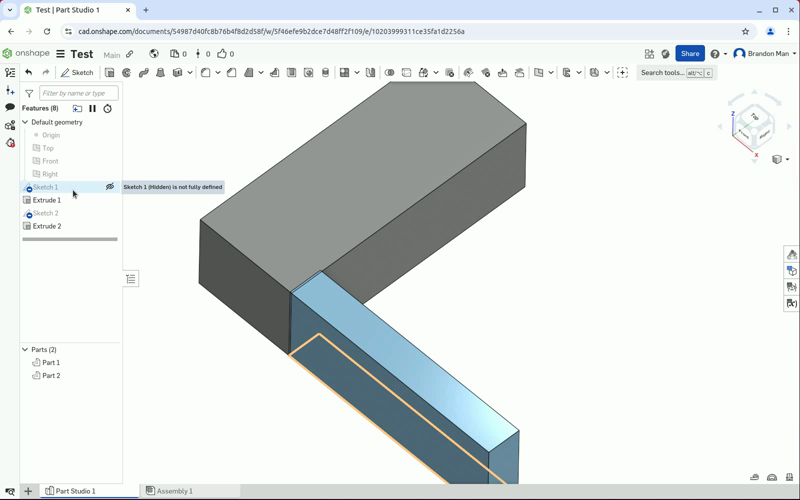
click(73, 189)